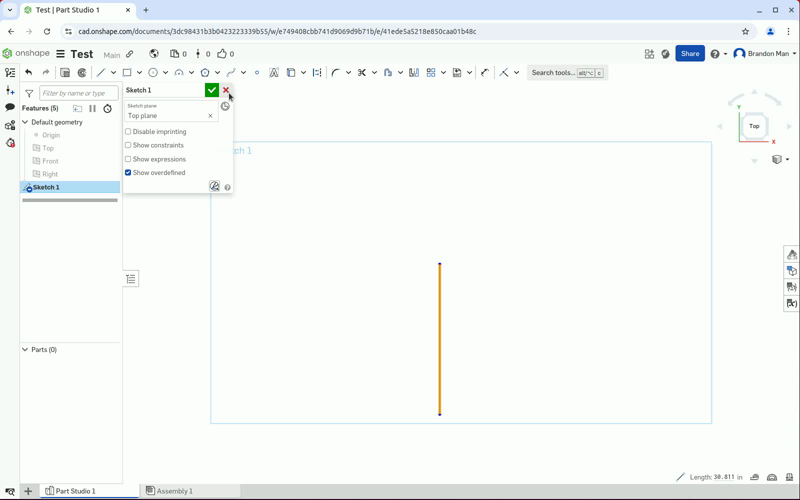
key(shift+h)
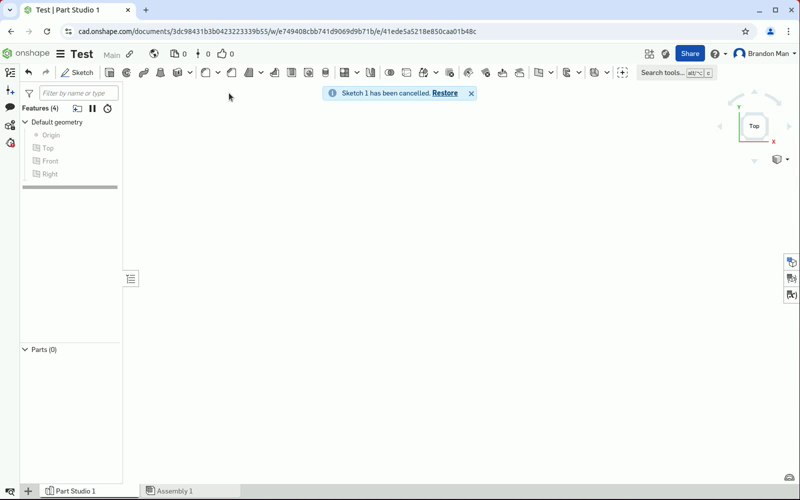
mouse_move(73, 352)
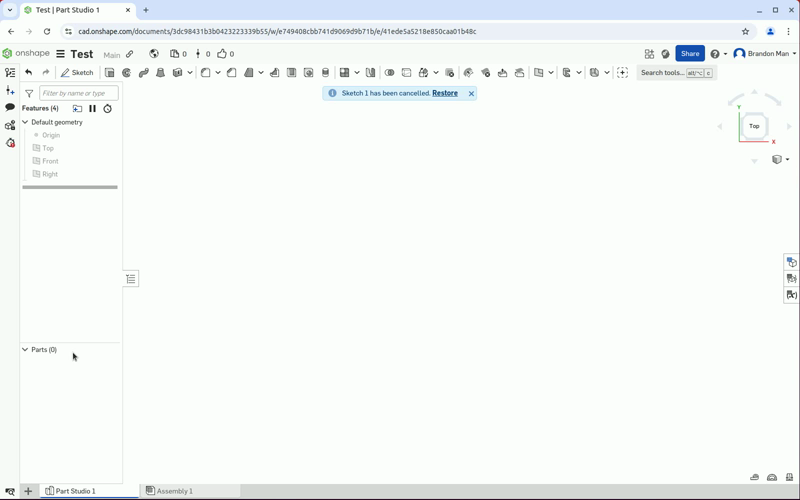
key(y)
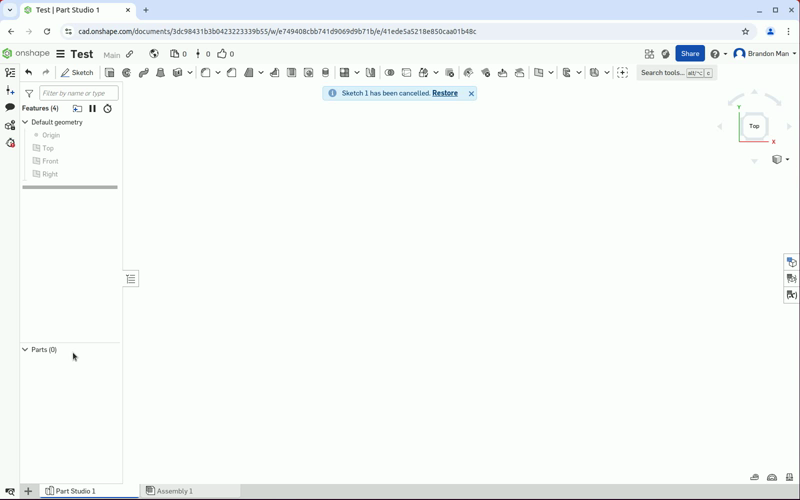
key(shift+p)
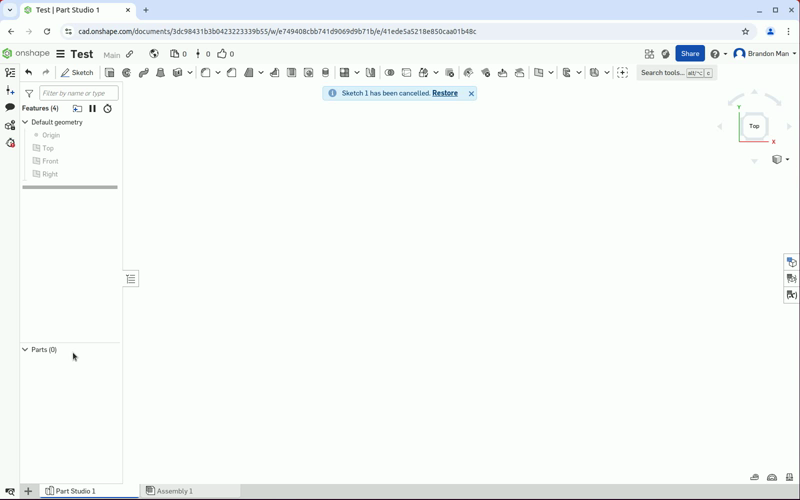
key(space)
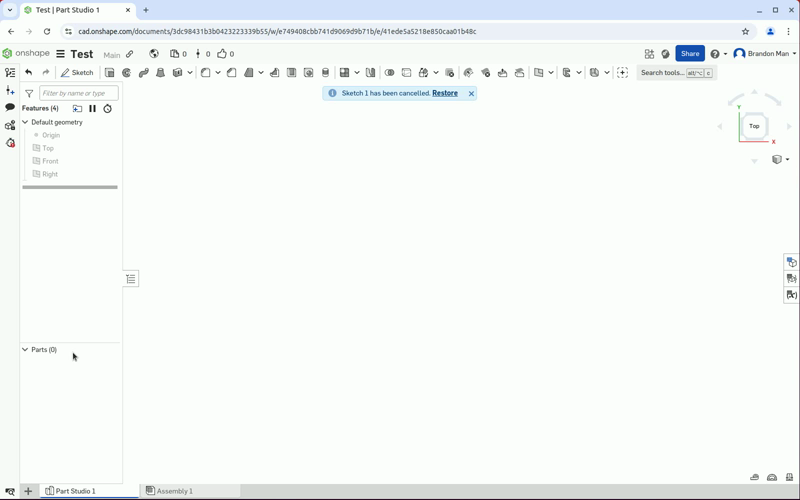
key_down(shift)
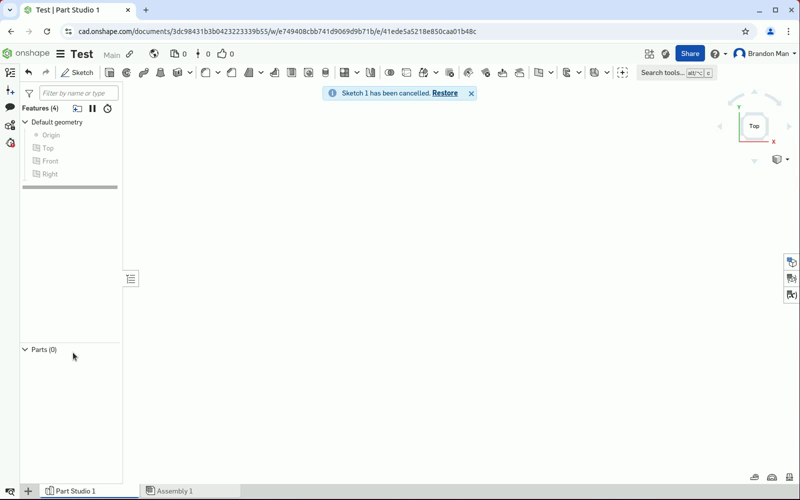
key(up)
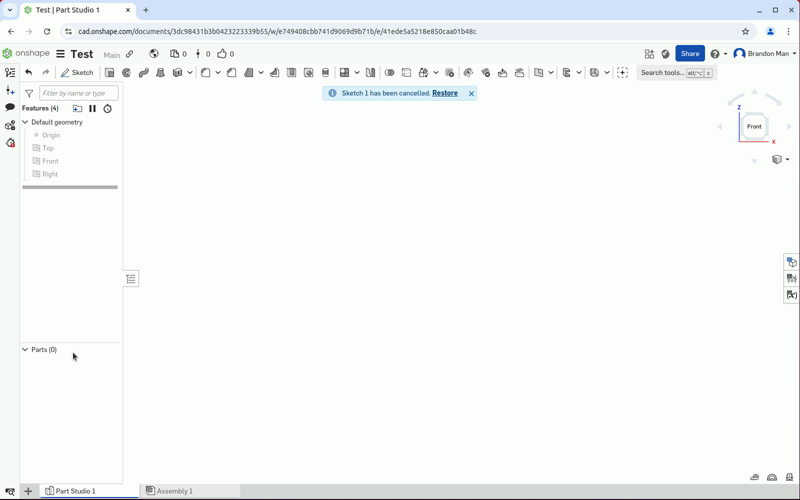
key_up(shift)
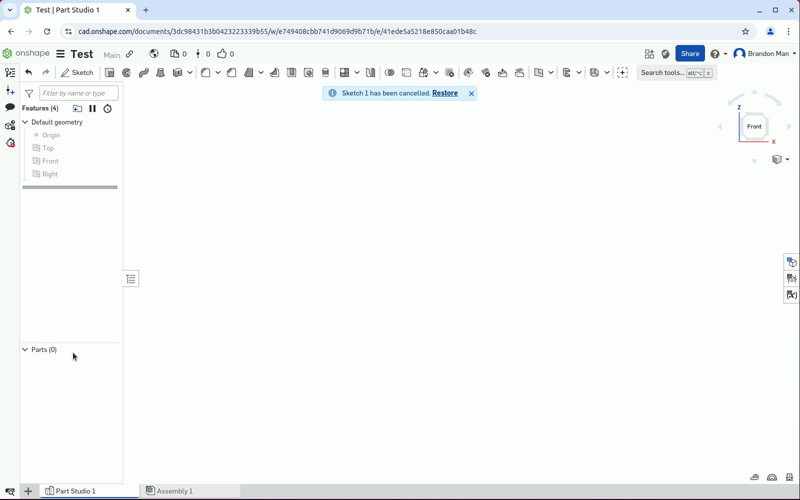
key(space)
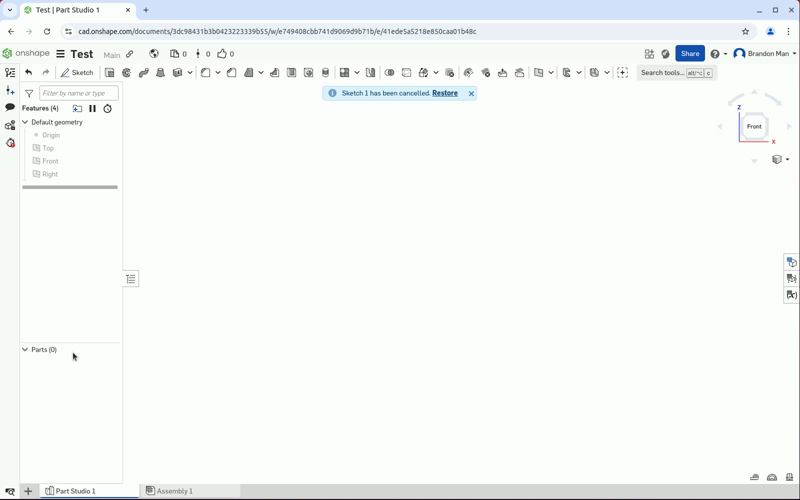
key_down(shift)
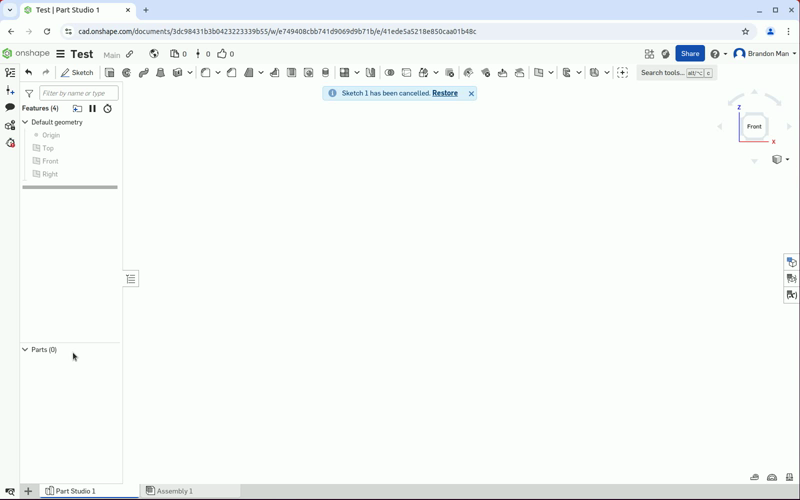
key(left)
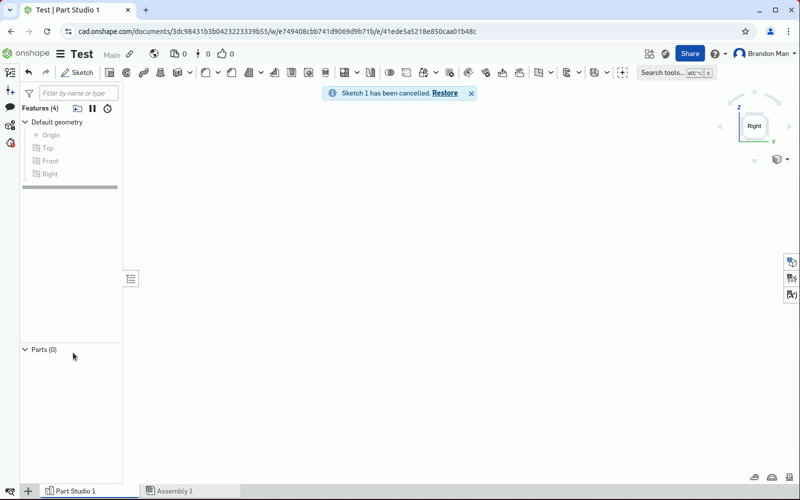
key_up(shift)
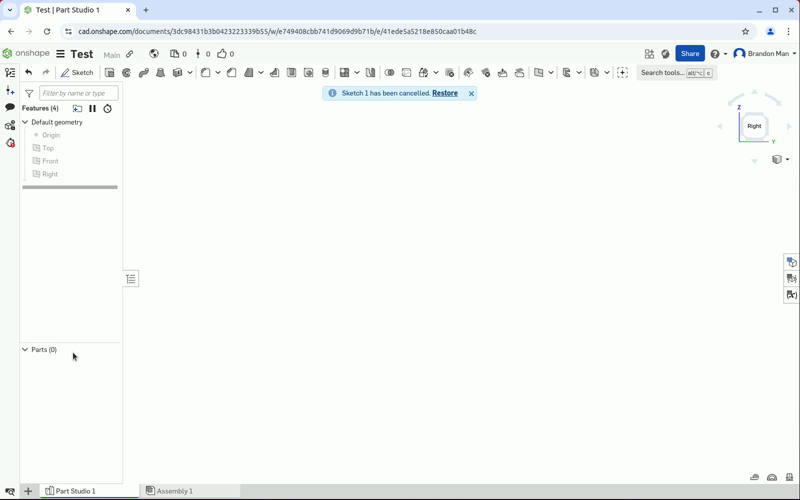
mouse_move(73, 352)
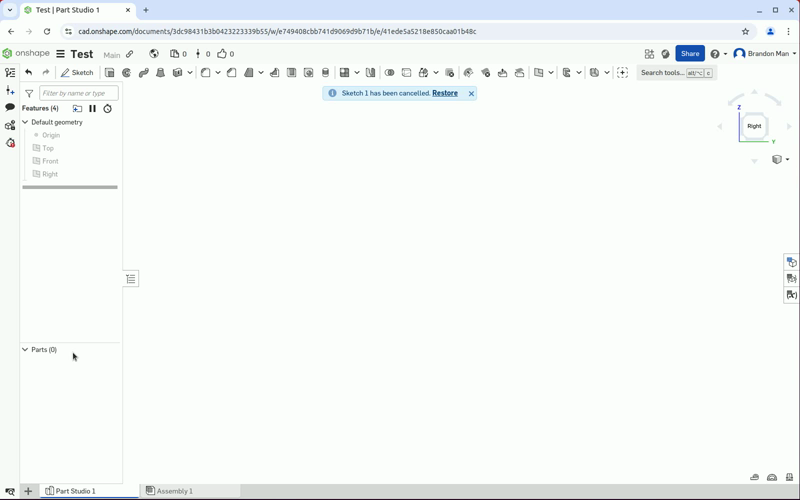
key(shift+y)
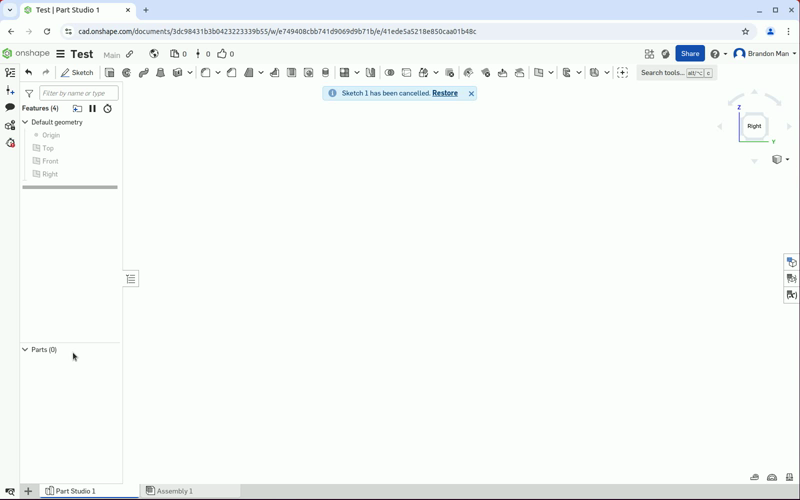
key(shift+s)
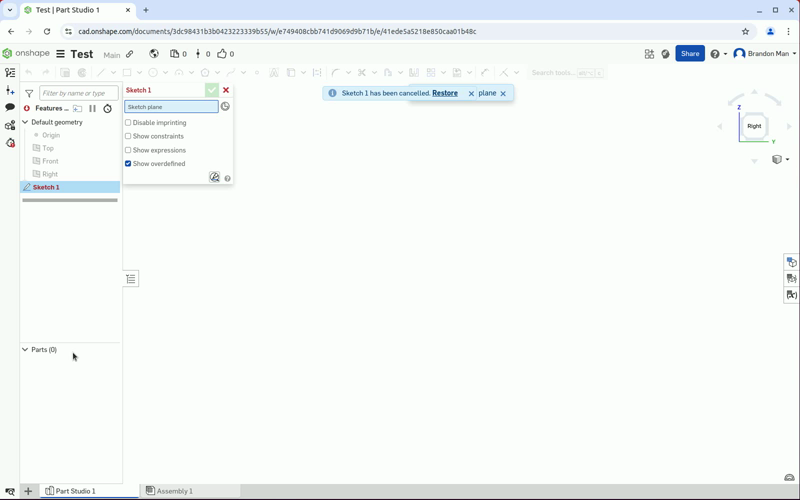
mouse_move(73, 176)
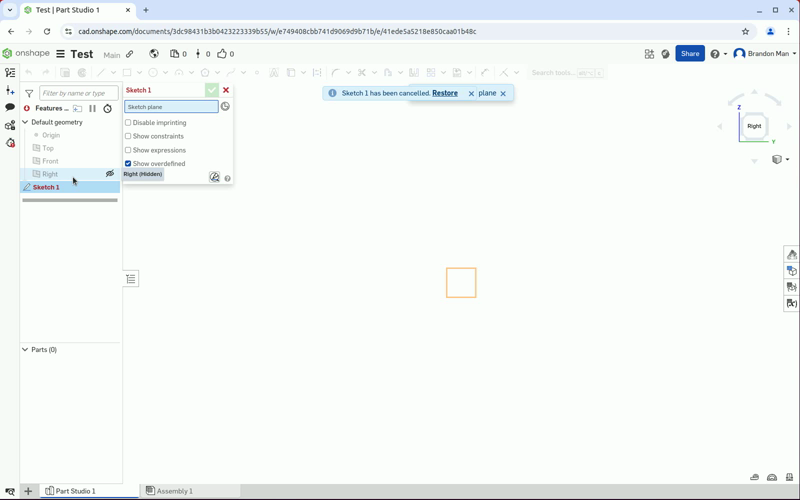
click(73, 176)
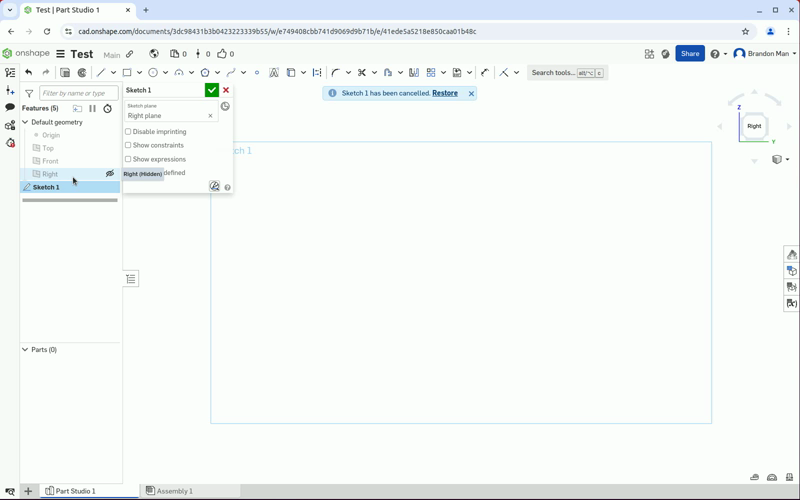
mouse_move(73, 352)
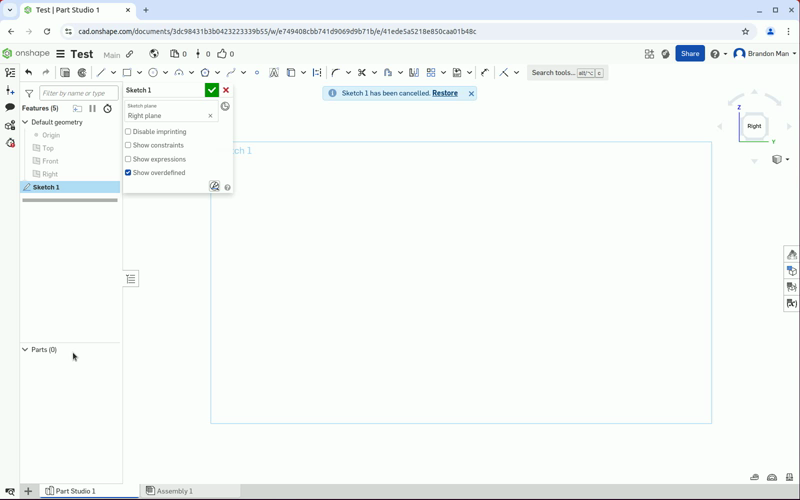
key(y)
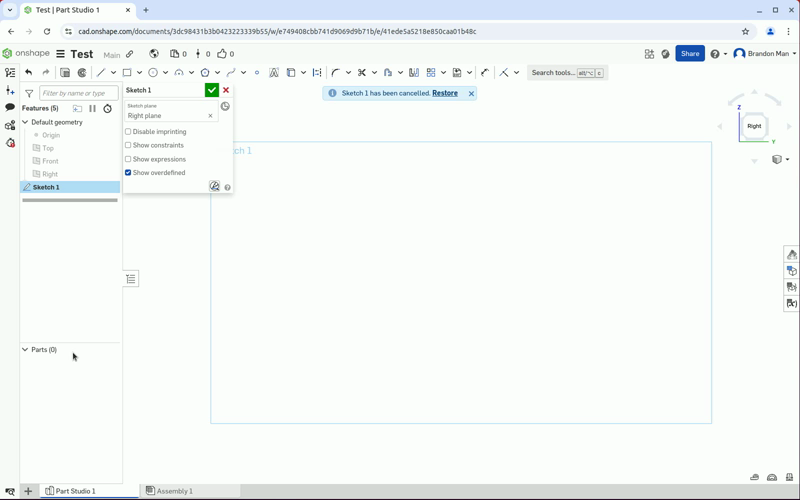
key(c)
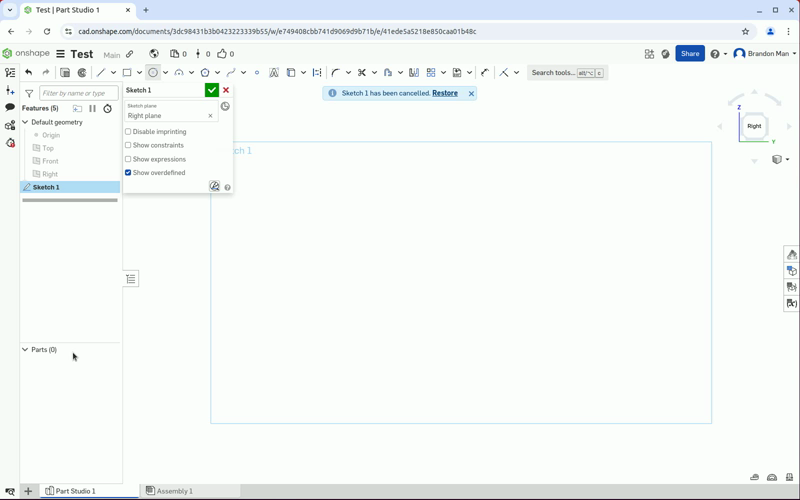
key_down(shift)
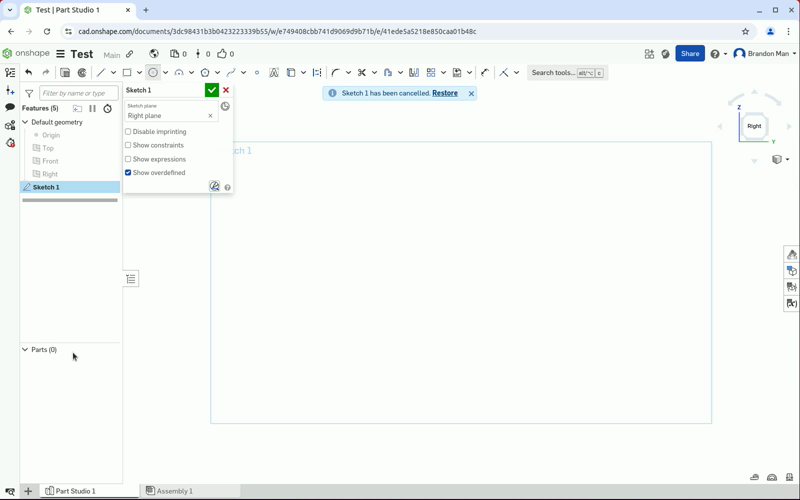
mouse_move(461, 282)
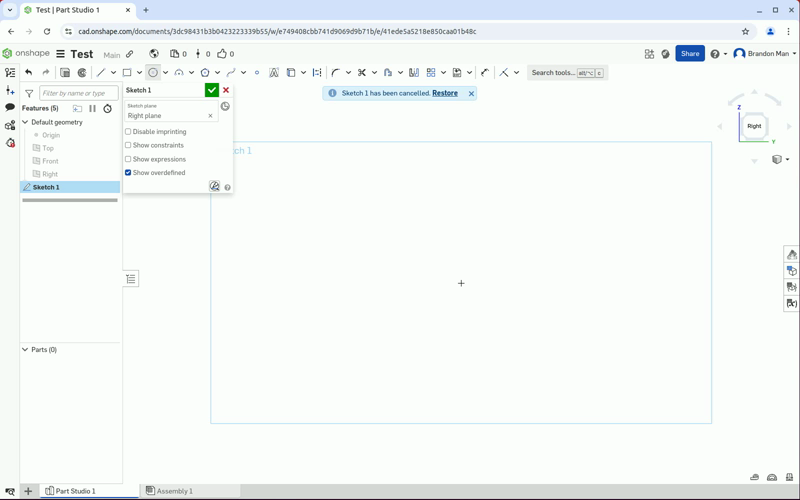
click(461, 282)
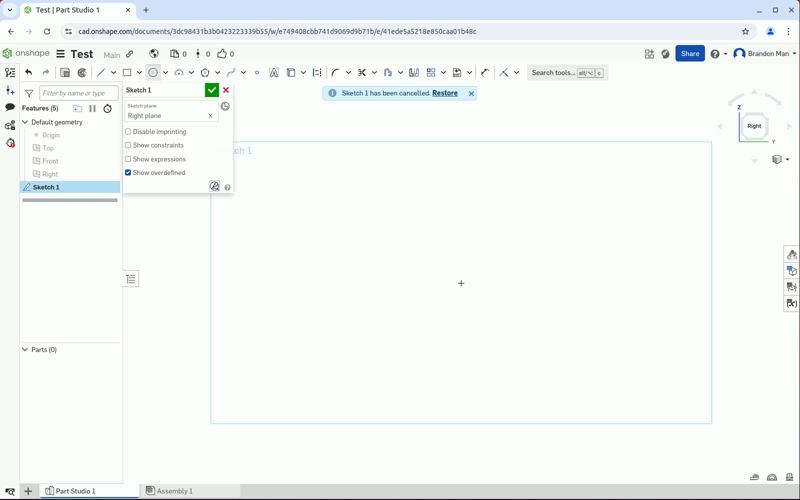
key_up(shift)
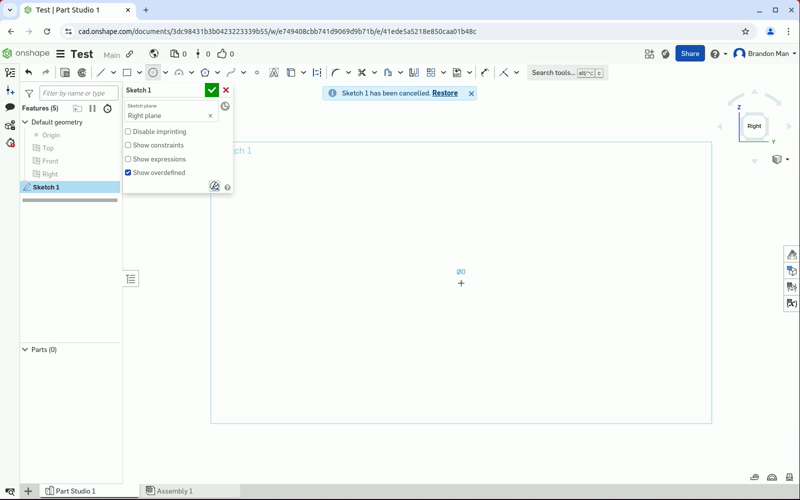
mouse_move(498, 282)
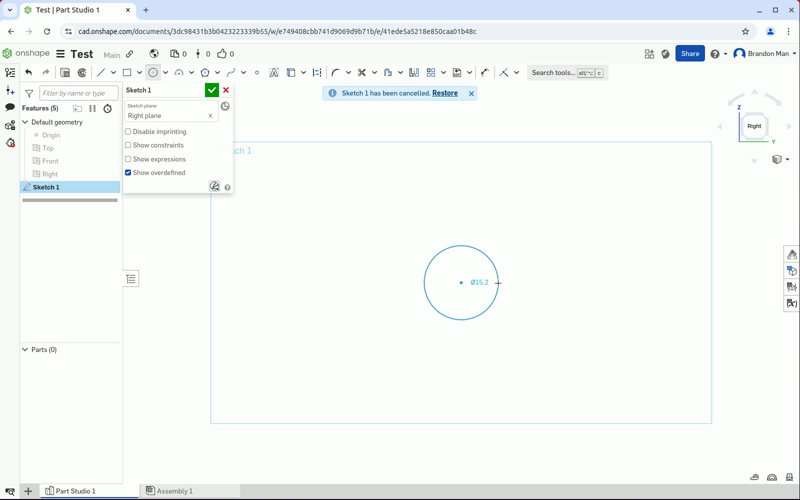
click(498, 282)
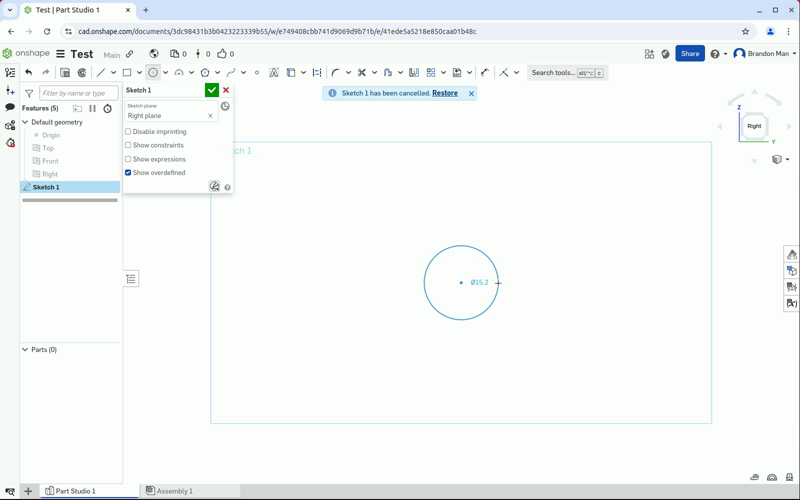
key(esc)
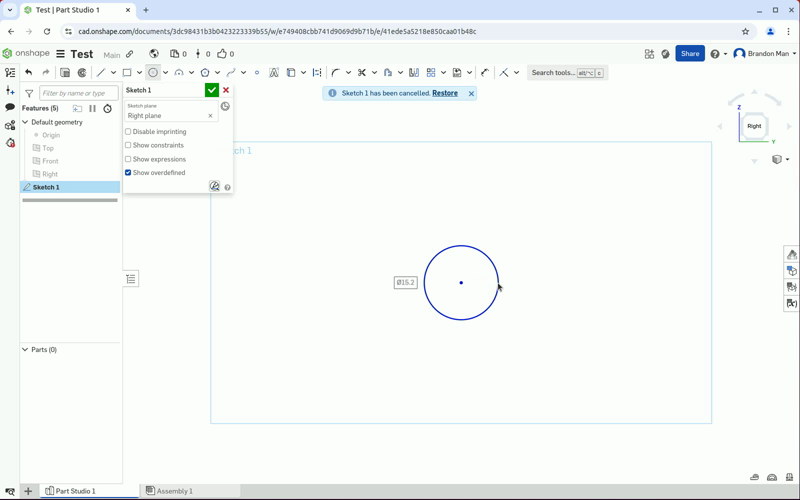
mouse_move(490, 284)
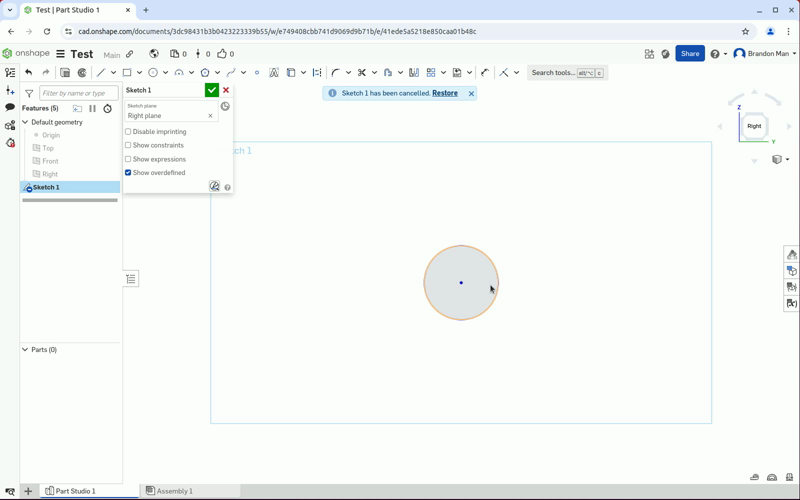
click(490, 284)
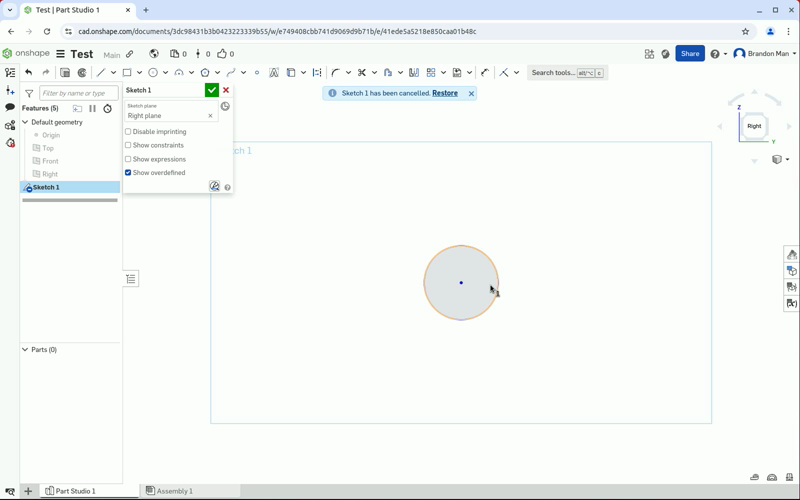
mouse_move(73, 352)
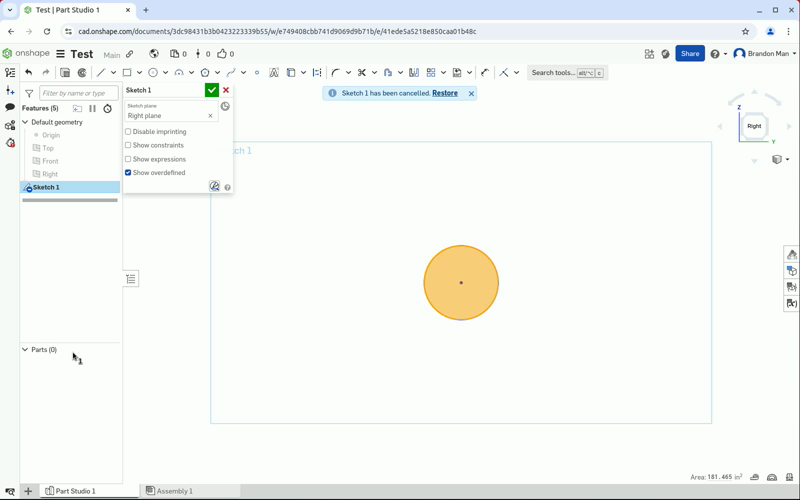
key(shift+y)
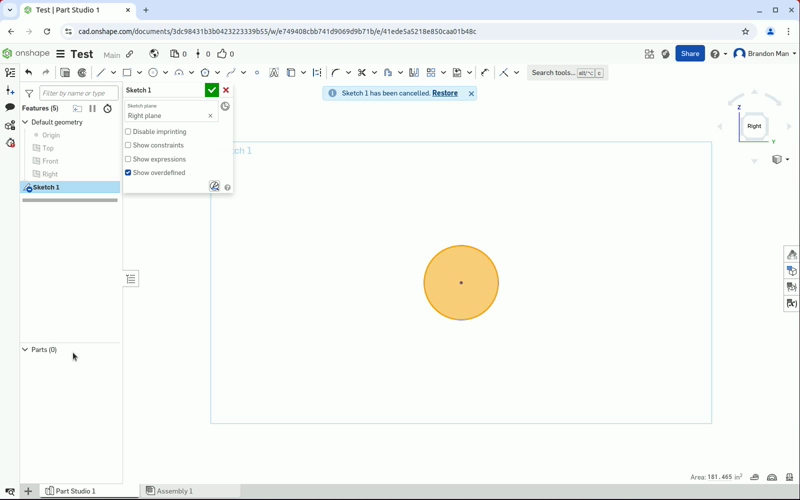
key(shift+e)
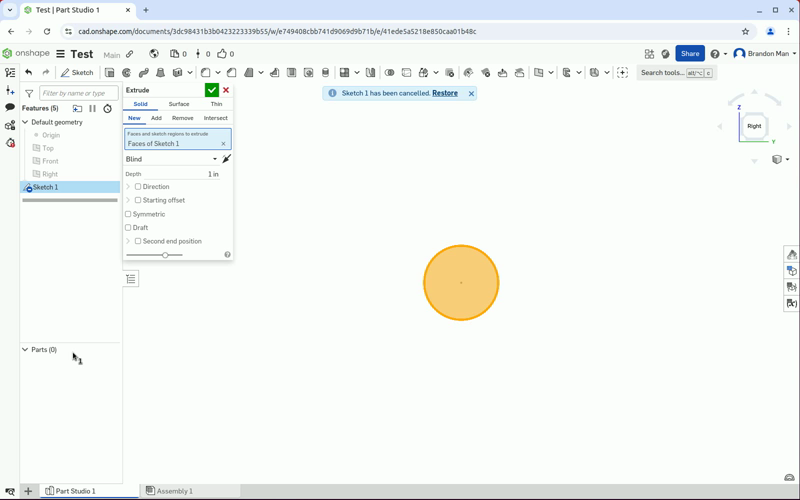
mouse_move(143, 106)
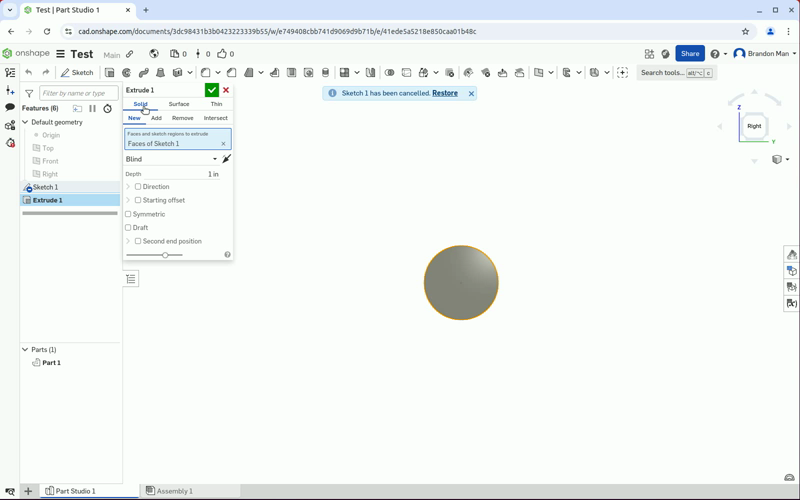
click(143, 106)
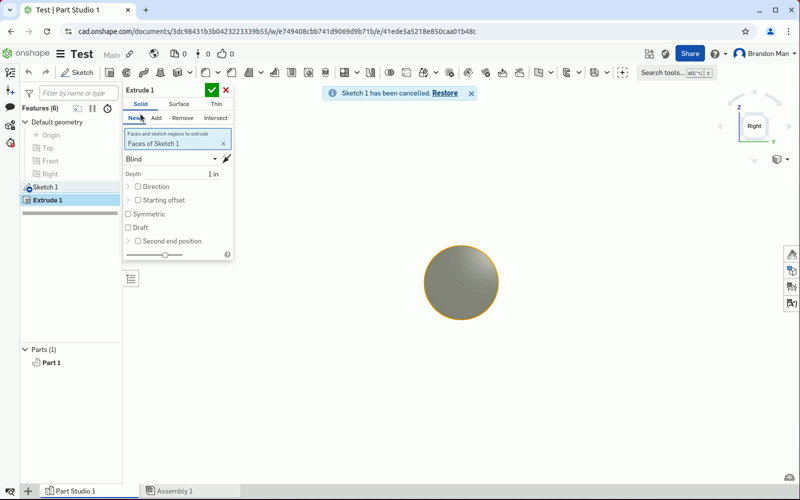
mouse_move(137, 120)
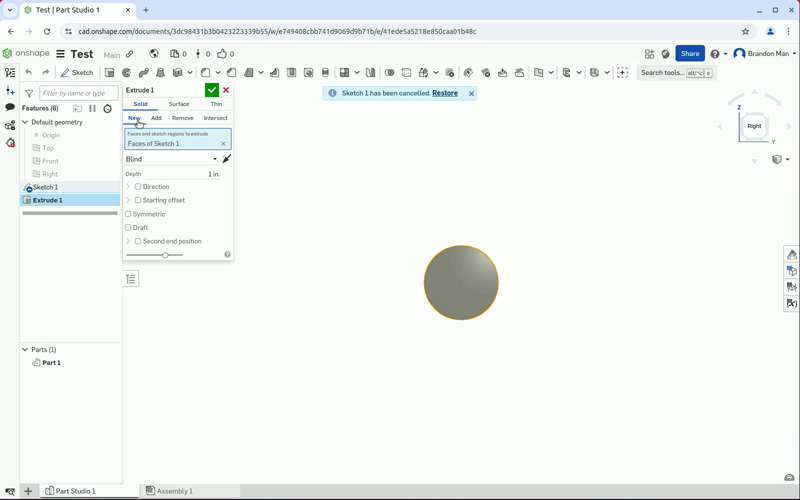
click(137, 120)
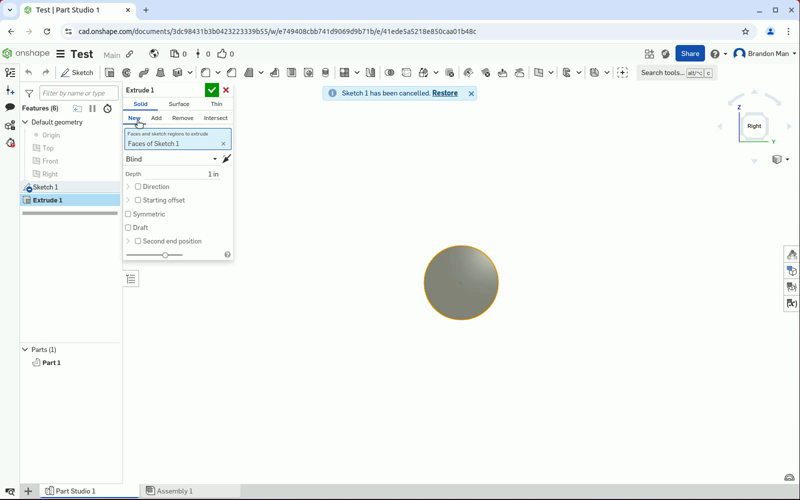
key(tab, 4)
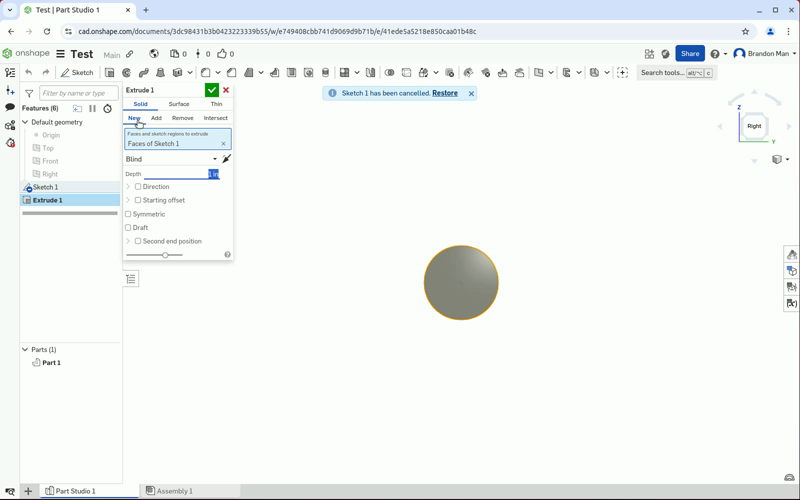
text(23.108)
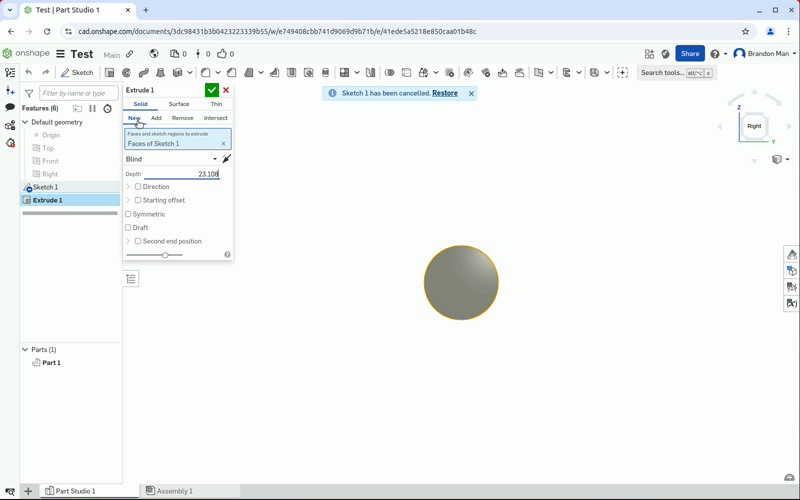
key(enter)
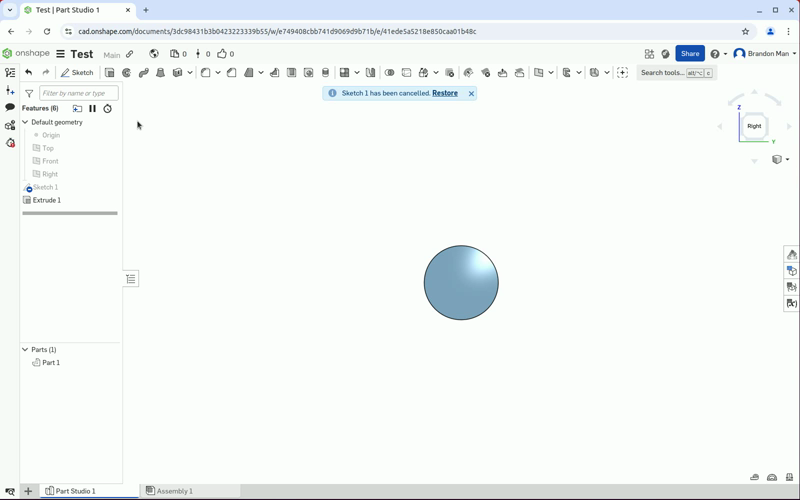
key(shift+h)
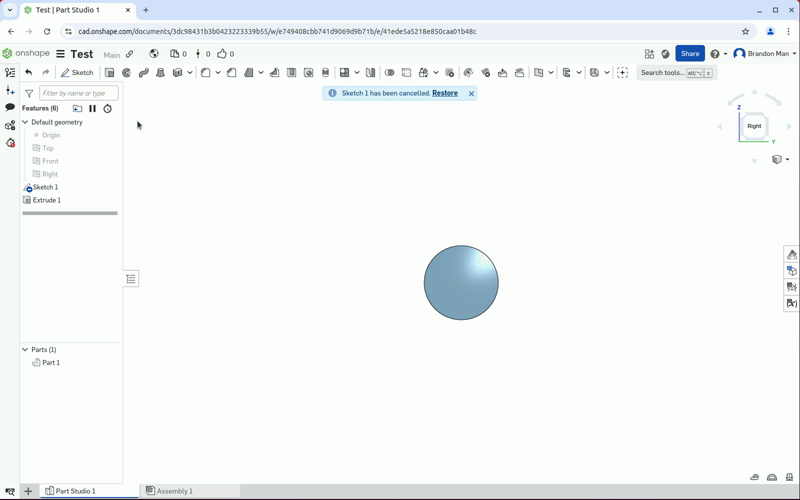
key(shift+h)
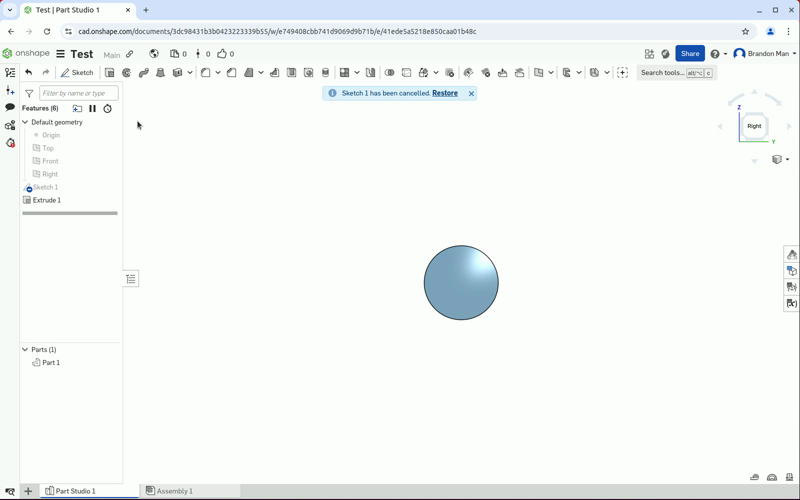
mouse_move(73, 189)
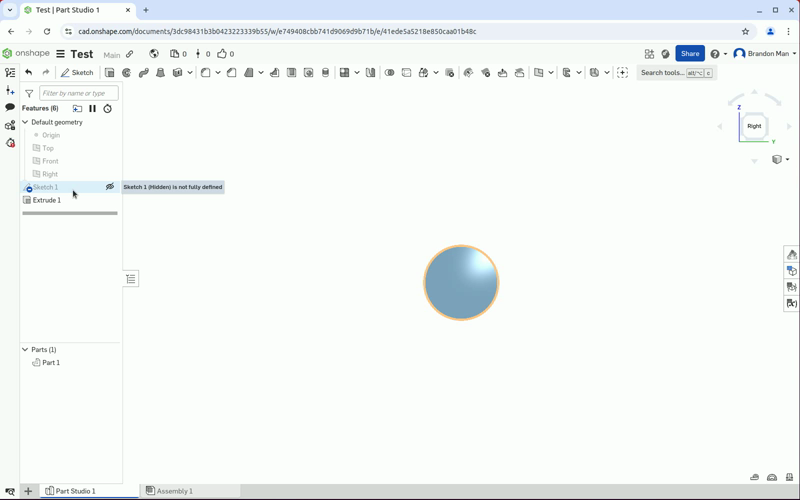
click(73, 189)
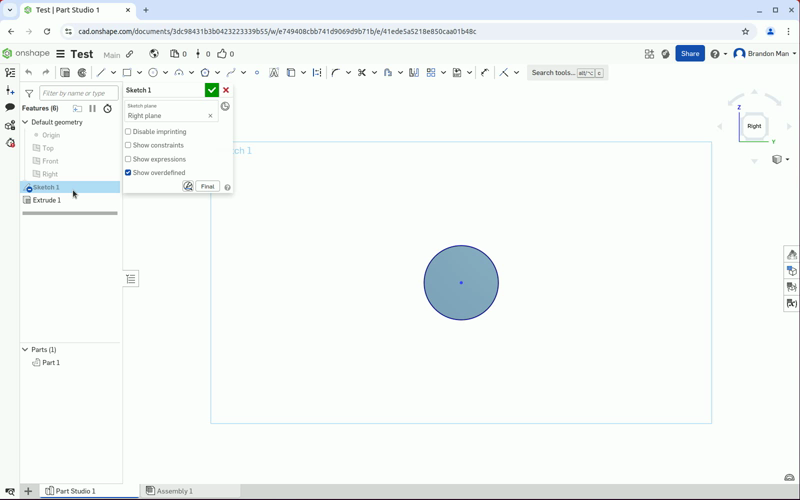
mouse_move(229, 92)
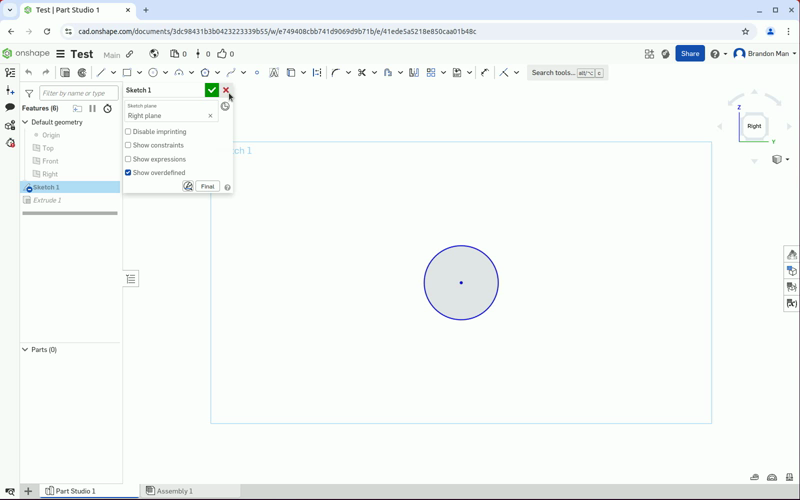
click(229, 92)
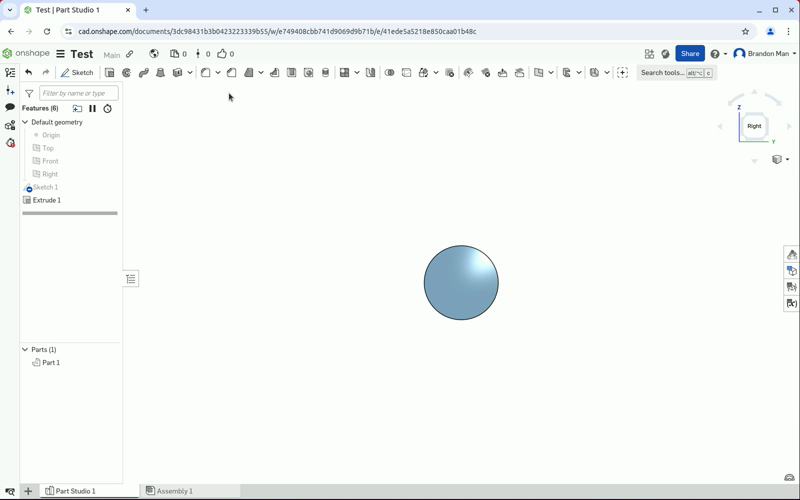
mouse_move(541, 75)
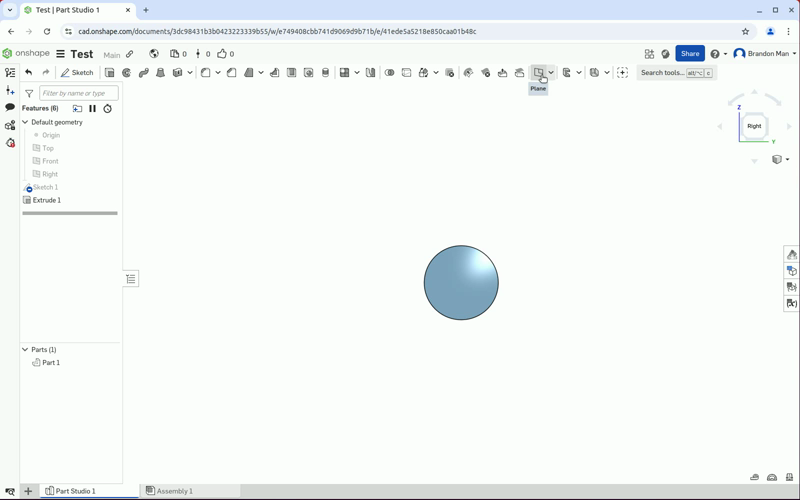
click(541, 75)
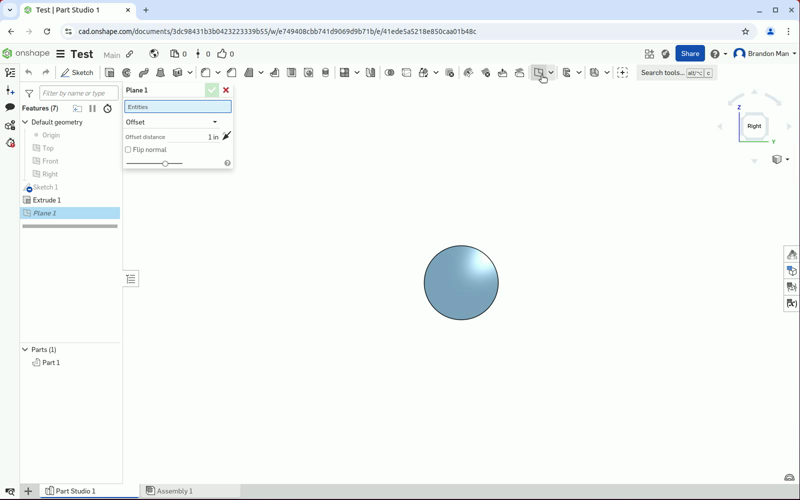
mouse_move(73, 176)
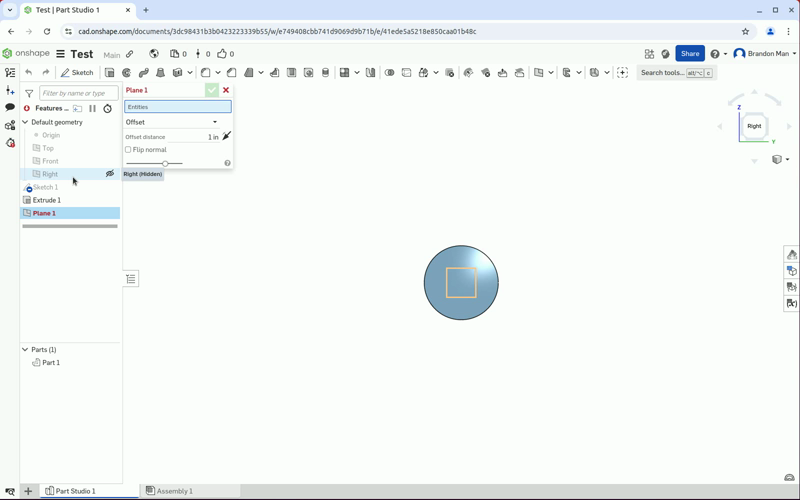
click(73, 176)
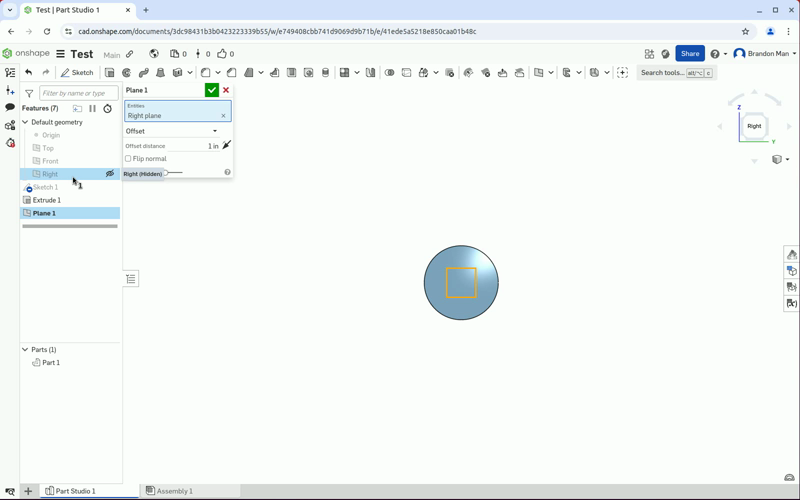
key(tab, 2)
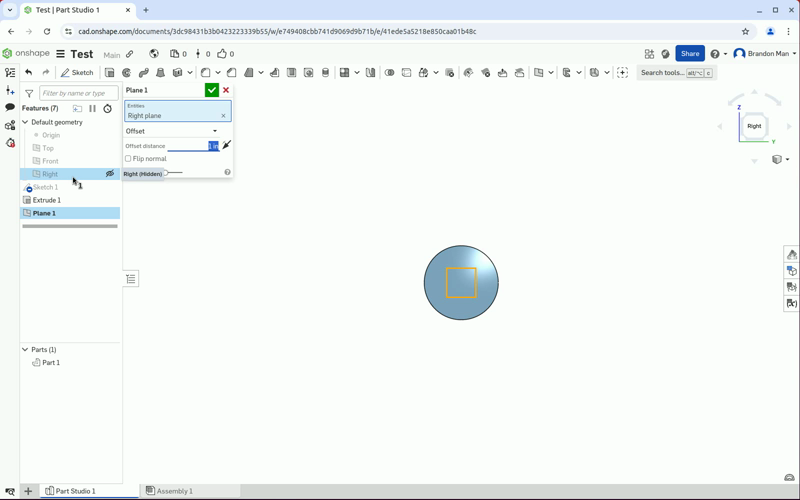
text(23.108)
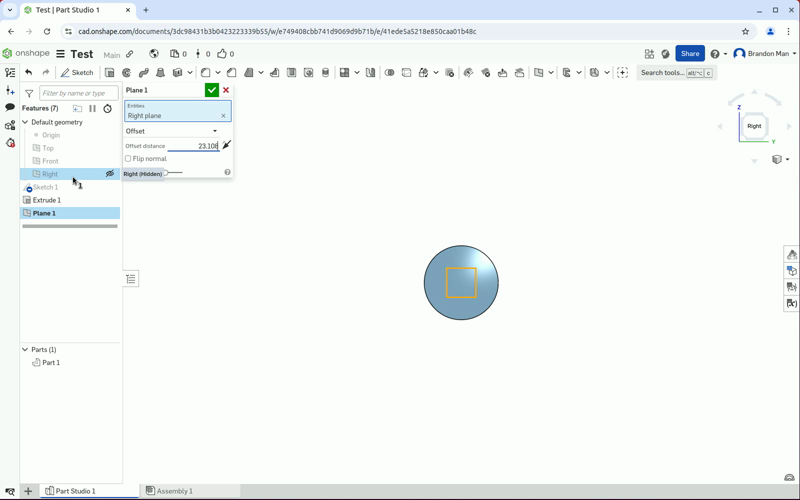
key(enter, 2)
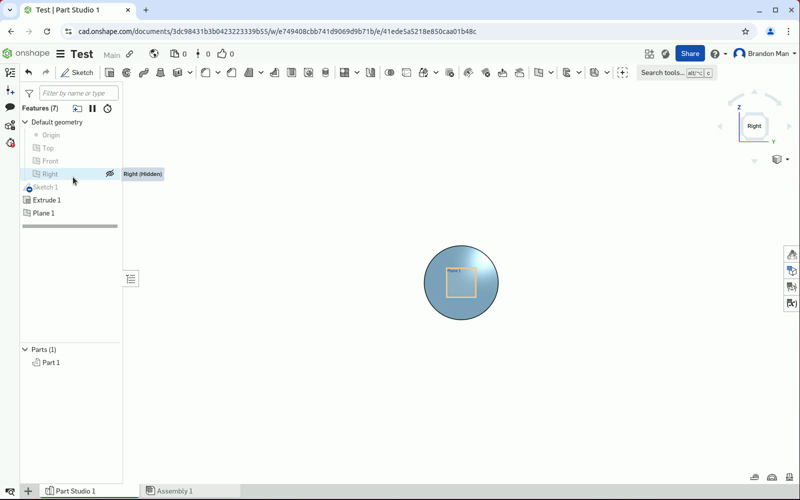
key(shift+s)
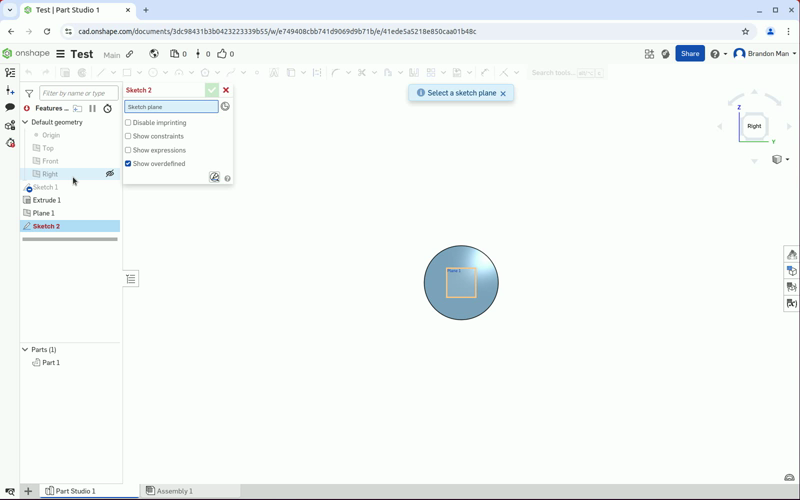
mouse_move(73, 215)
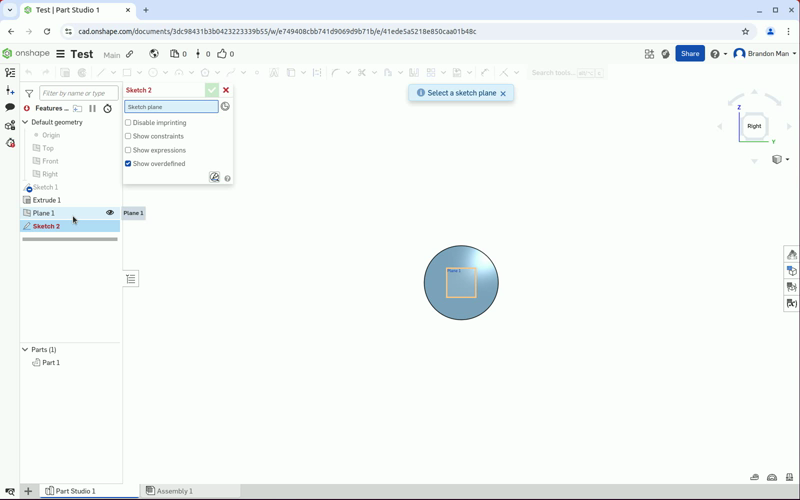
click(73, 215)
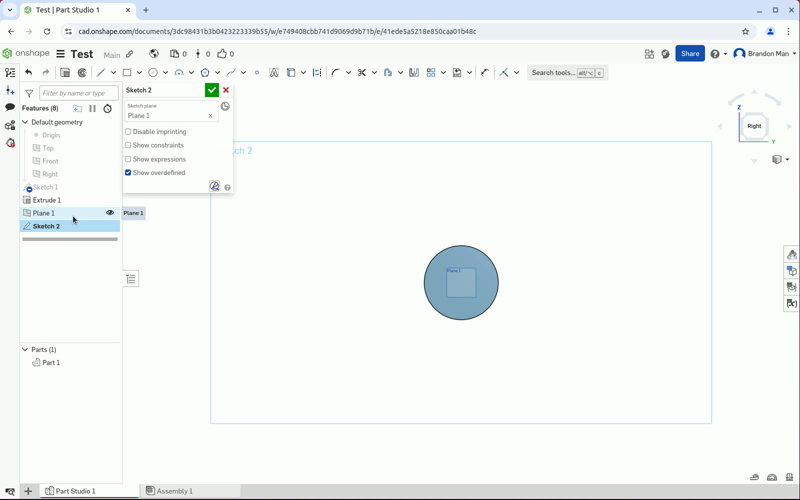
mouse_move(73, 352)
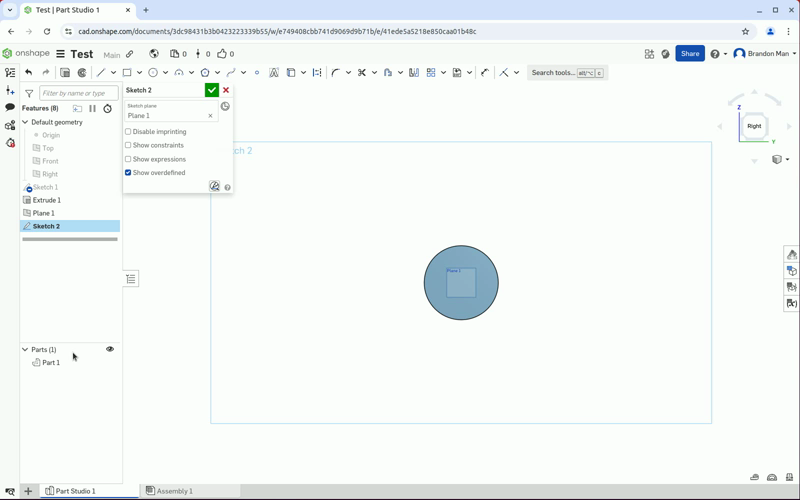
key(y)
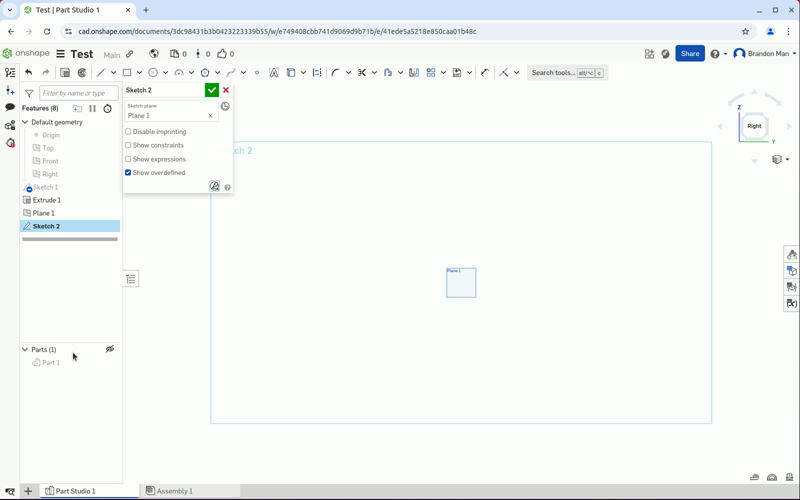
key(c)
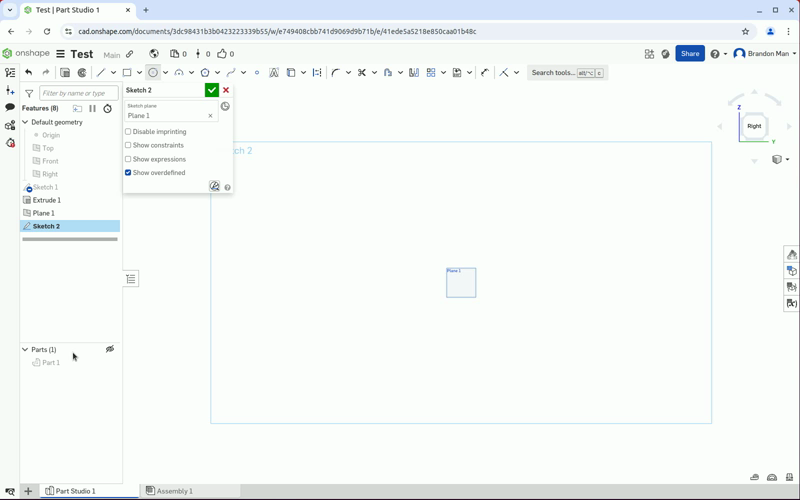
key_down(shift)
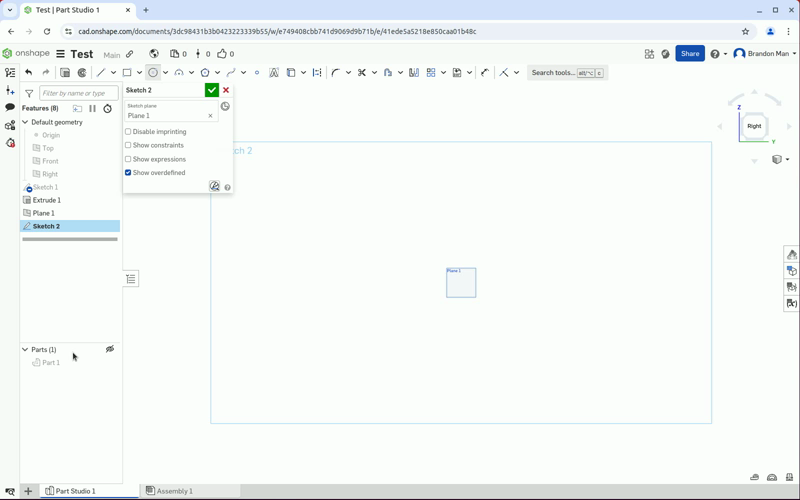
mouse_move(460, 282)
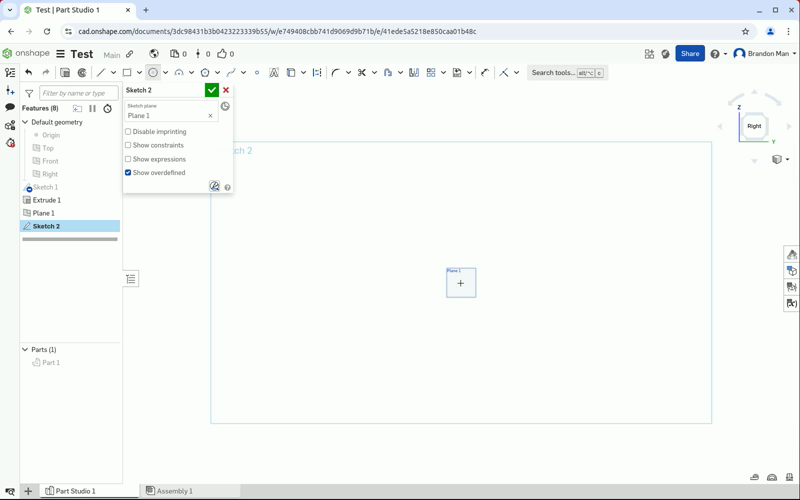
click(460, 282)
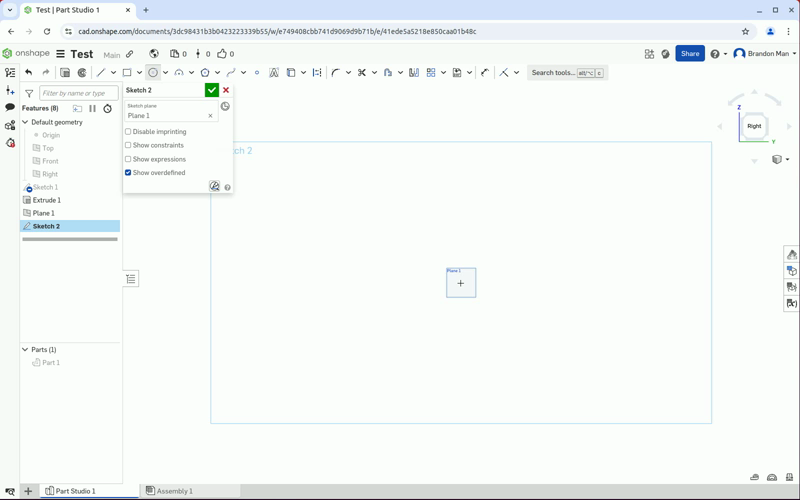
key_up(shift)
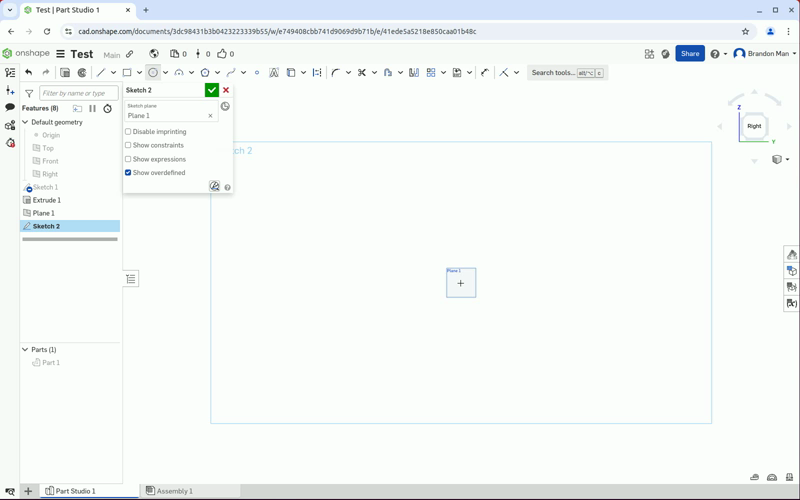
mouse_move(486, 282)
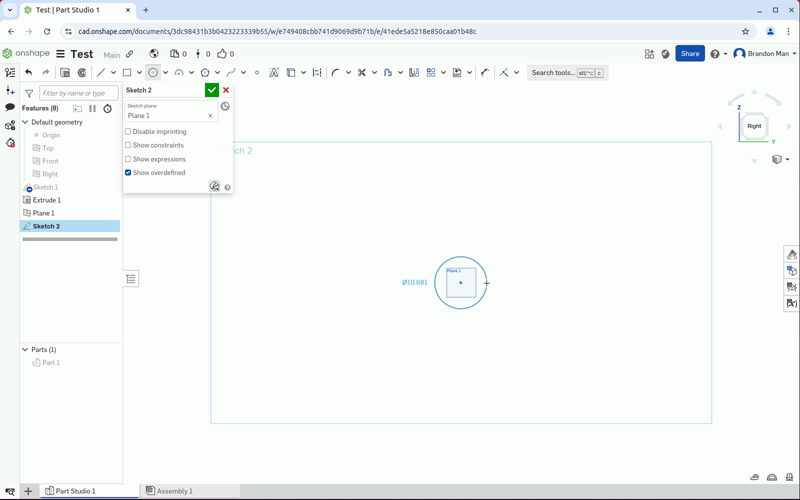
click(486, 282)
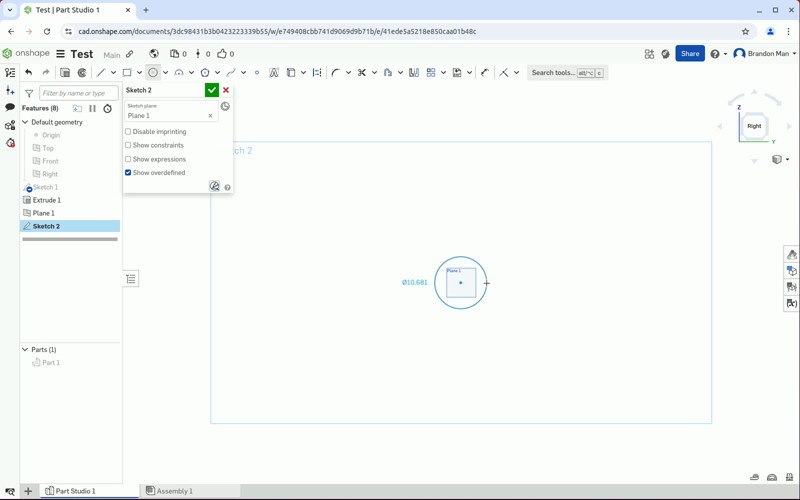
key(esc)
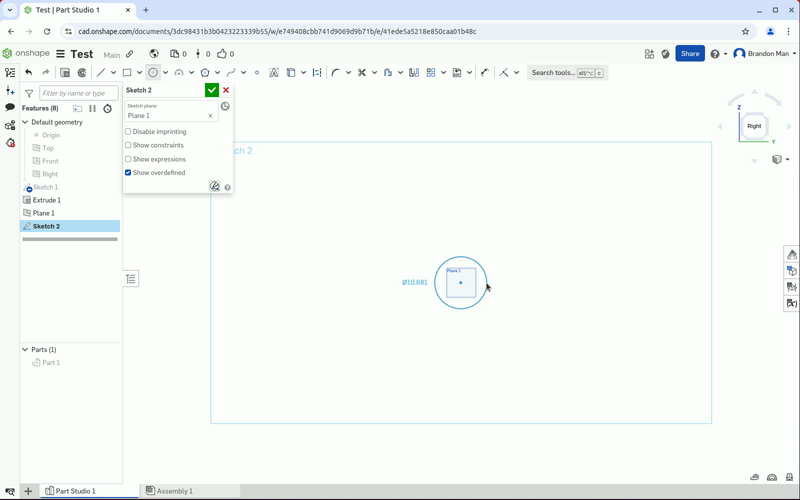
mouse_move(461, 294)
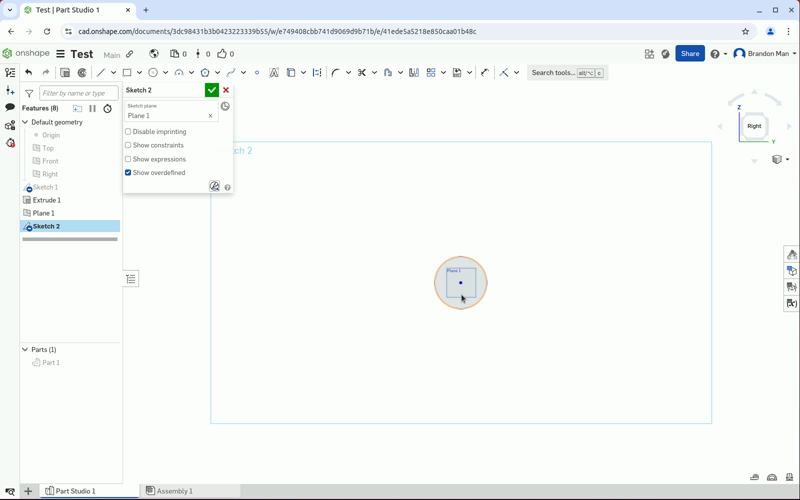
click(461, 294)
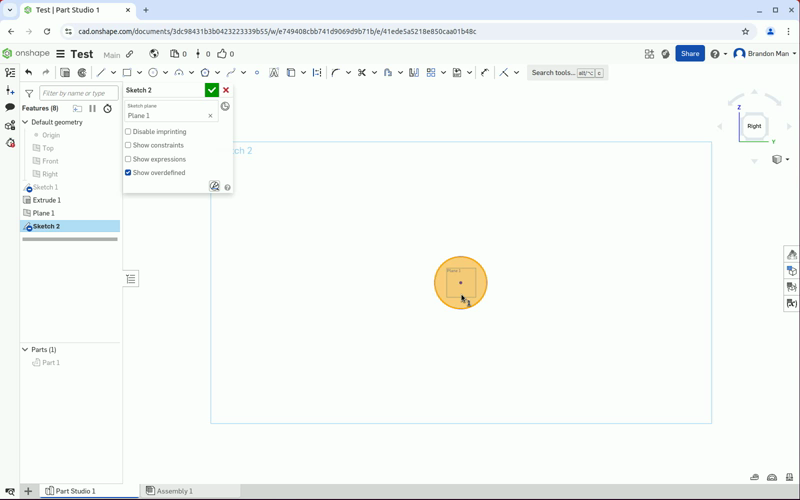
mouse_move(73, 352)
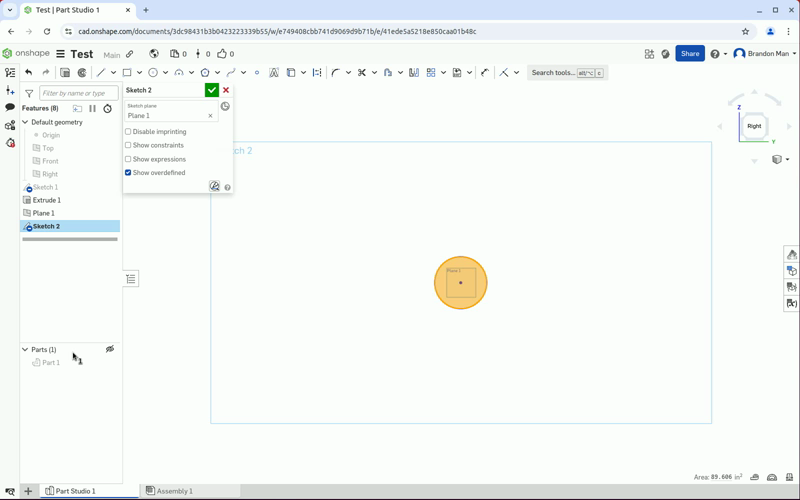
key(shift+y)
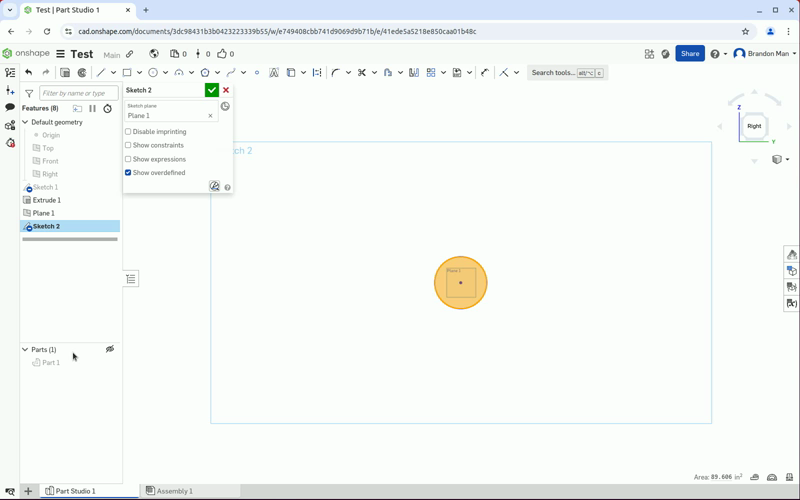
key(shift+e)
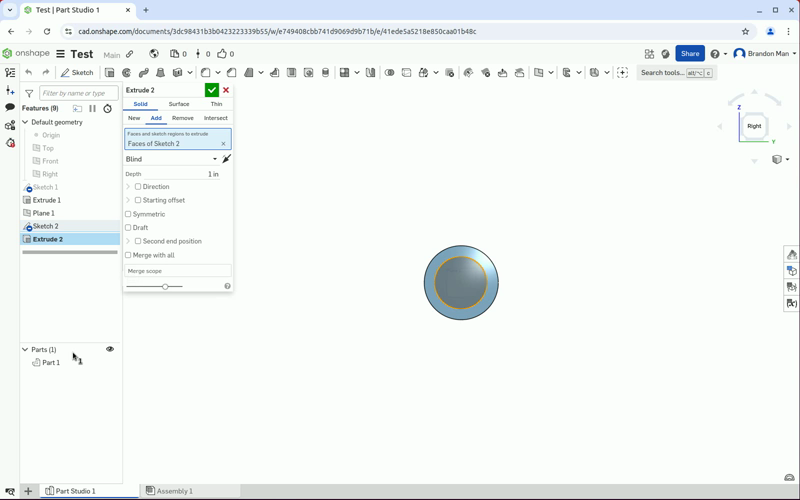
mouse_move(143, 106)
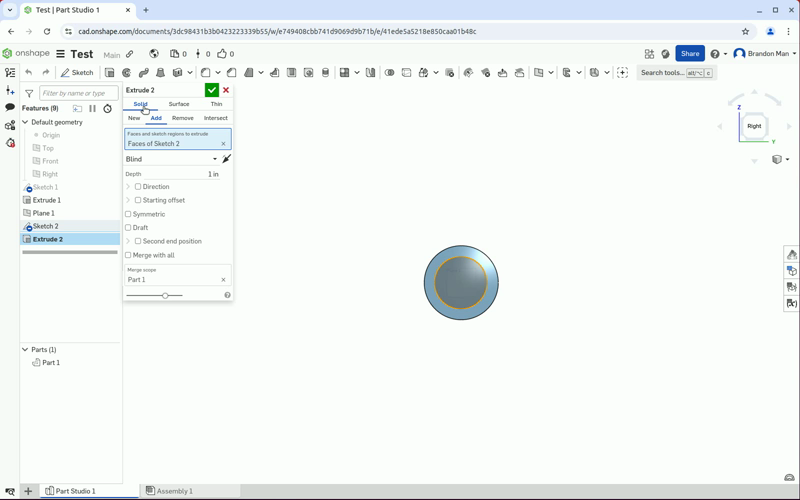
click(143, 106)
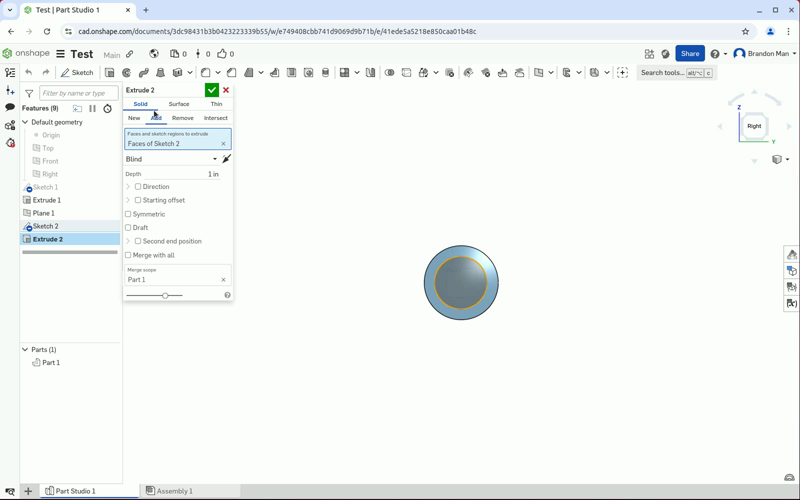
mouse_move(186, 120)
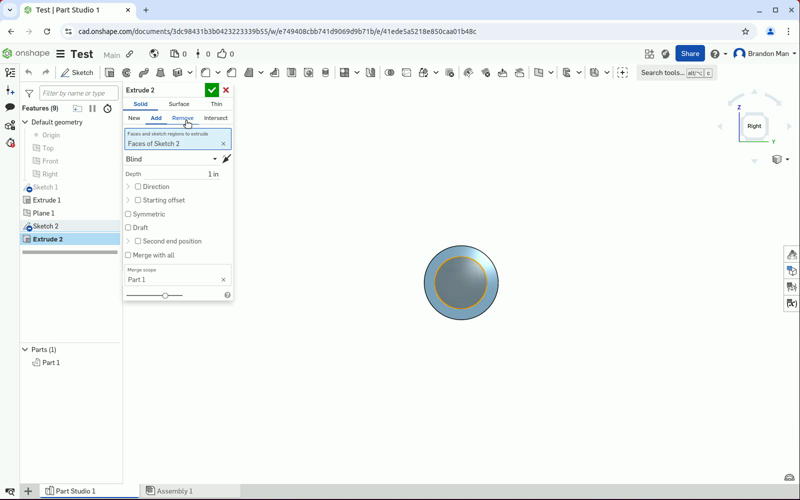
click(186, 120)
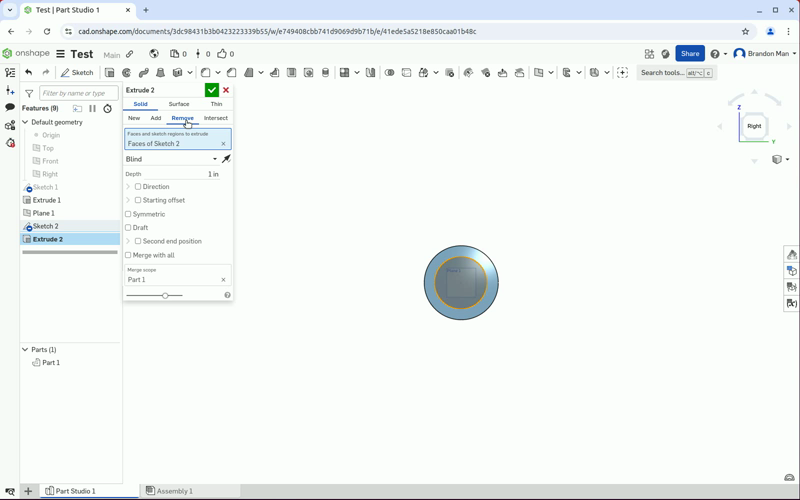
key(tab, 4)
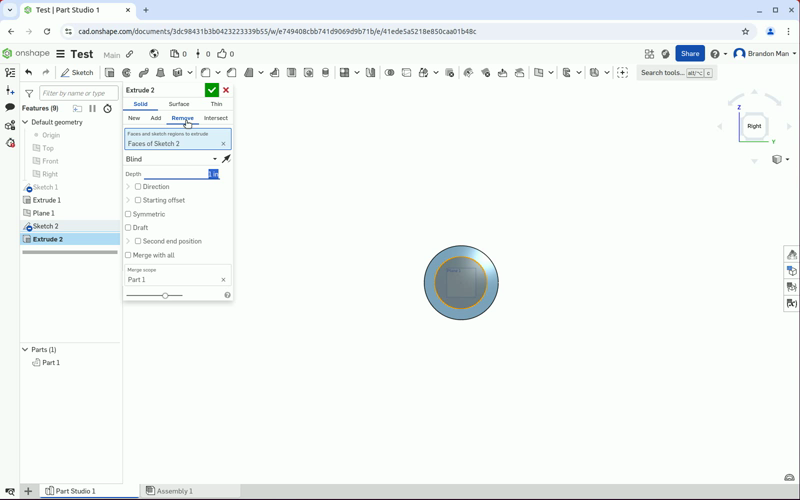
text(5.777)
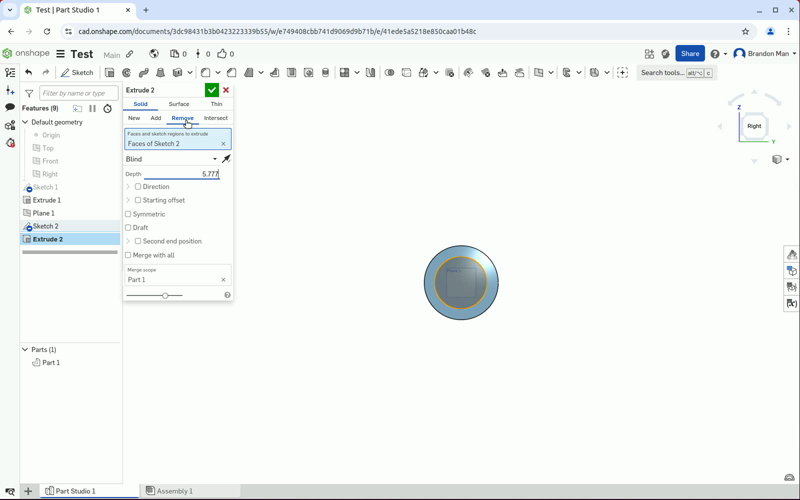
key(tab, 6)
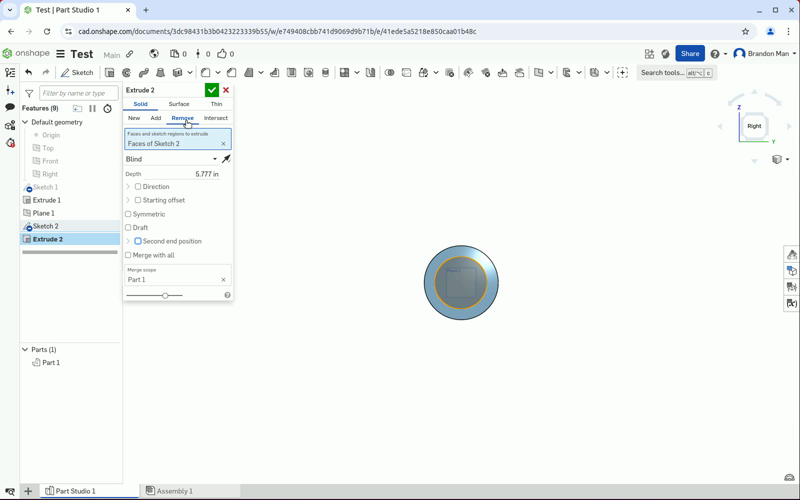
key(space)
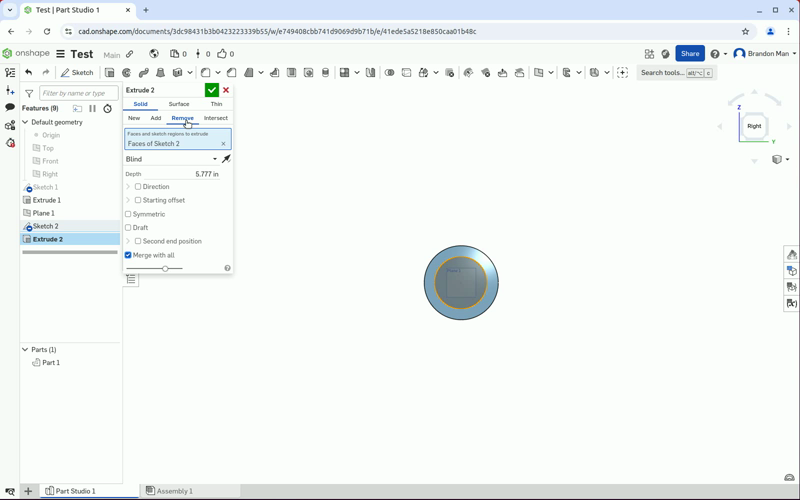
key(enter)
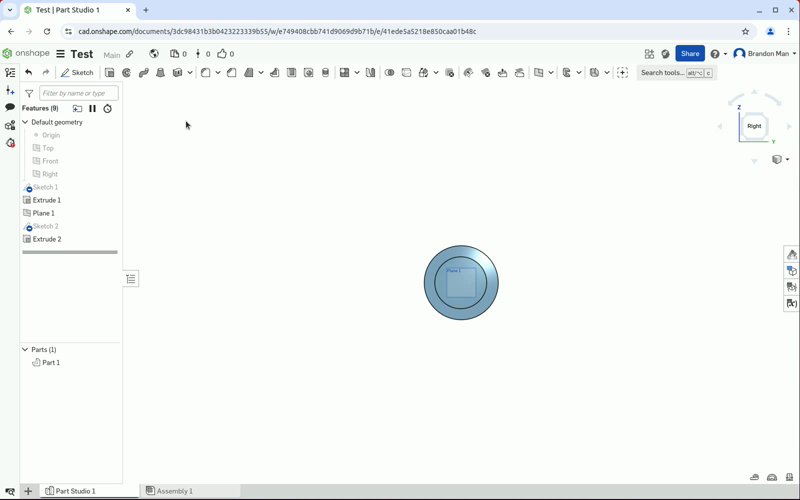
key(shift+h)
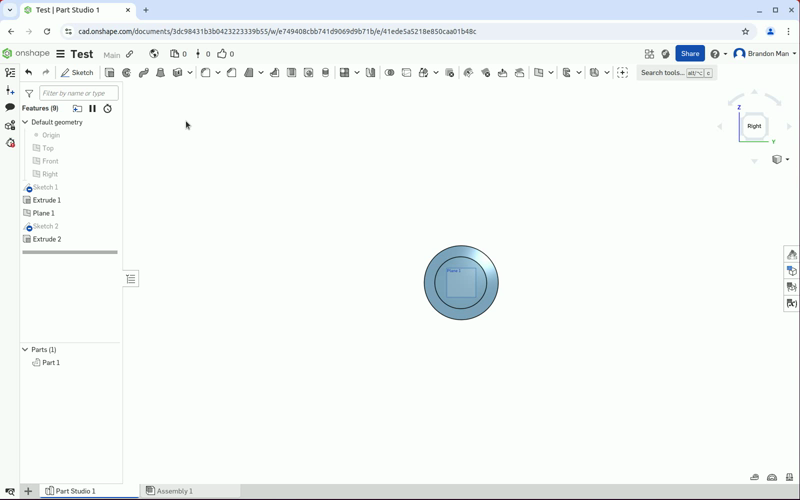
key(shift+h)
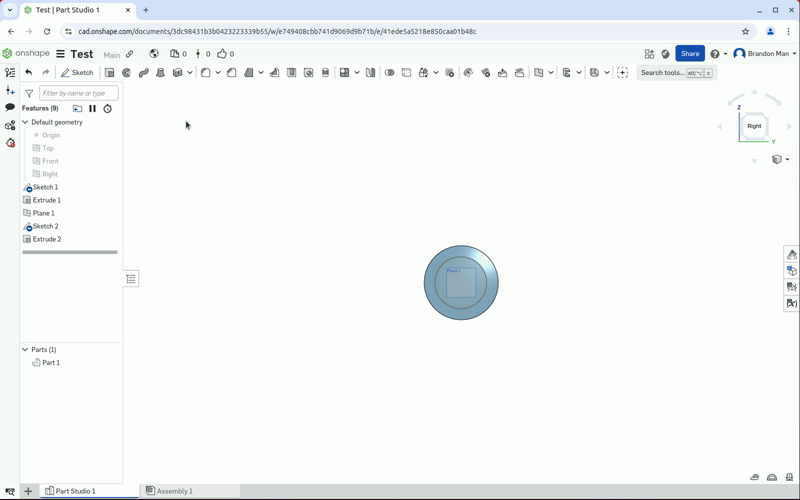
key(shift+7)
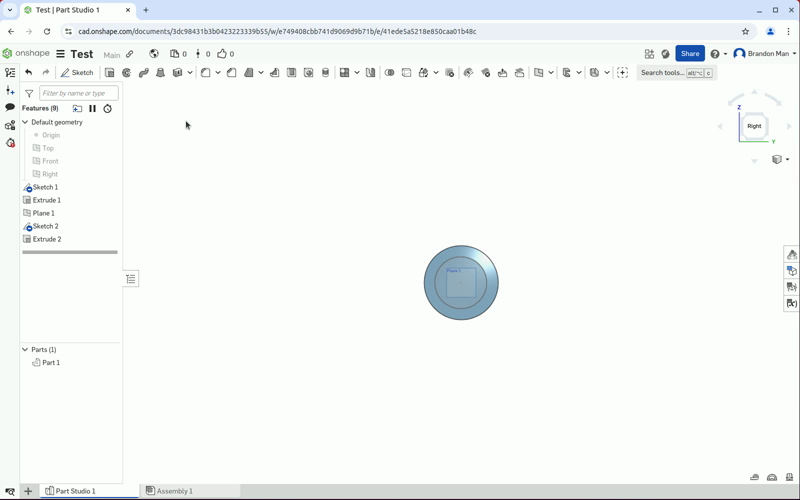
key(right, 2)
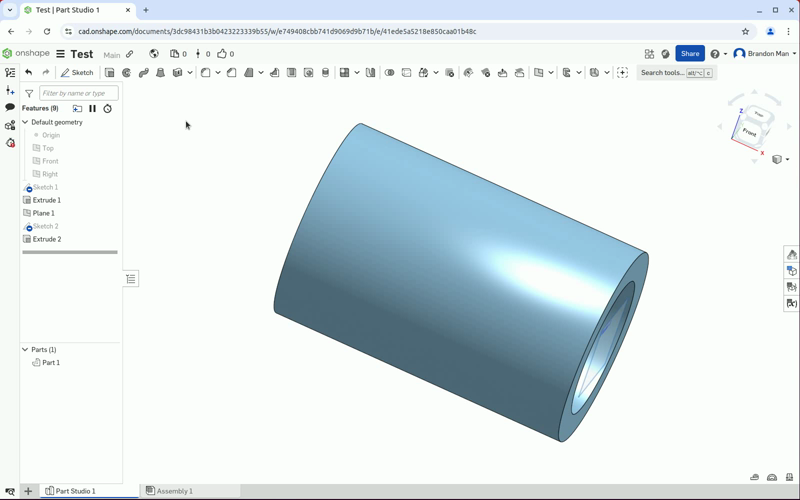
key(down, 2)
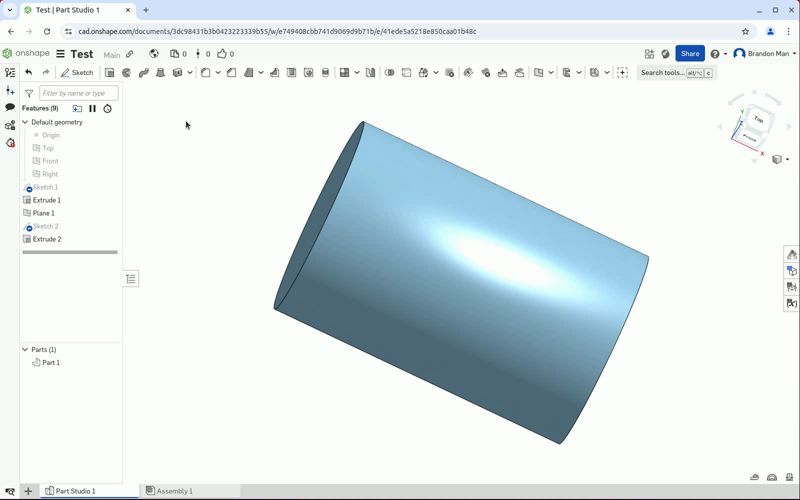
key(up, 2)
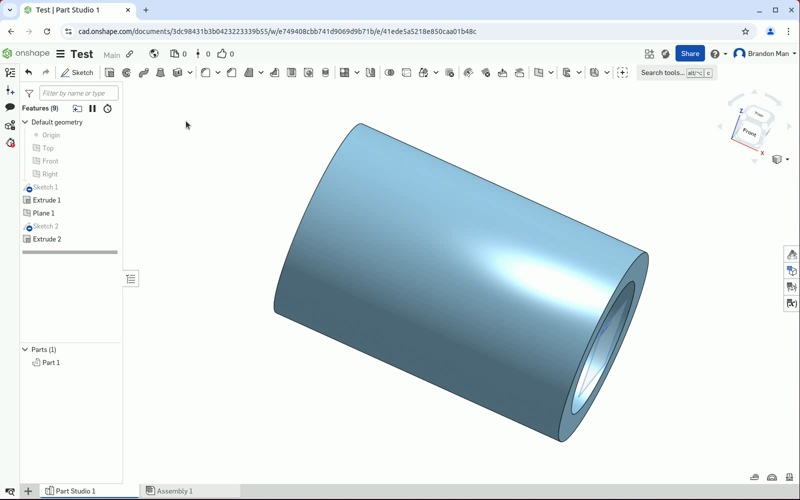
key(left, 2)
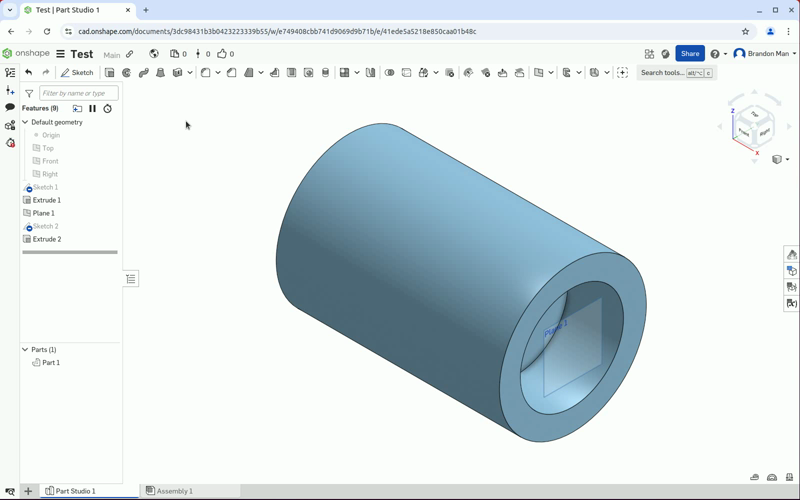
mouse_move(73, 189)
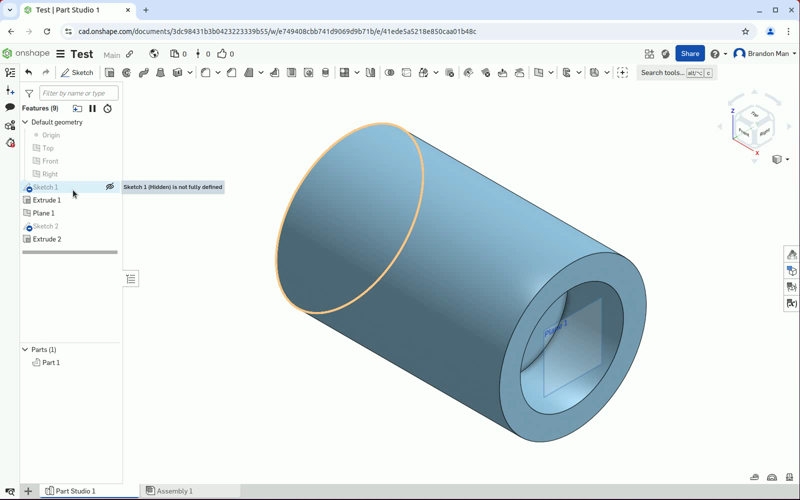
click(73, 189)